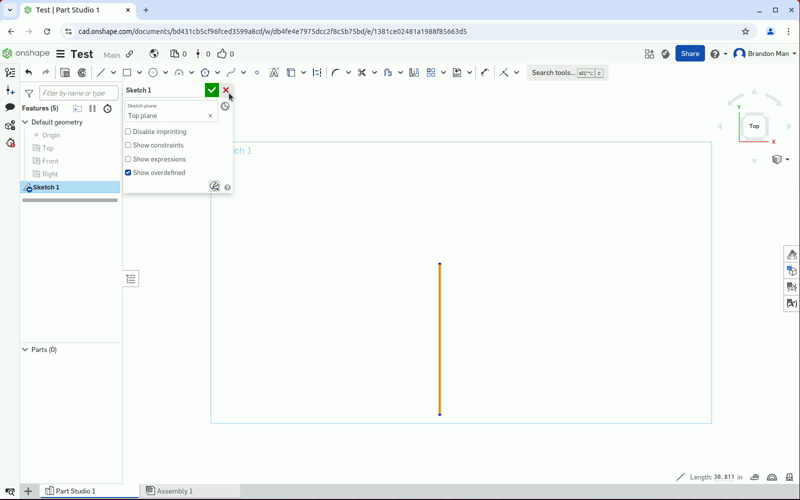
key(shift+h)
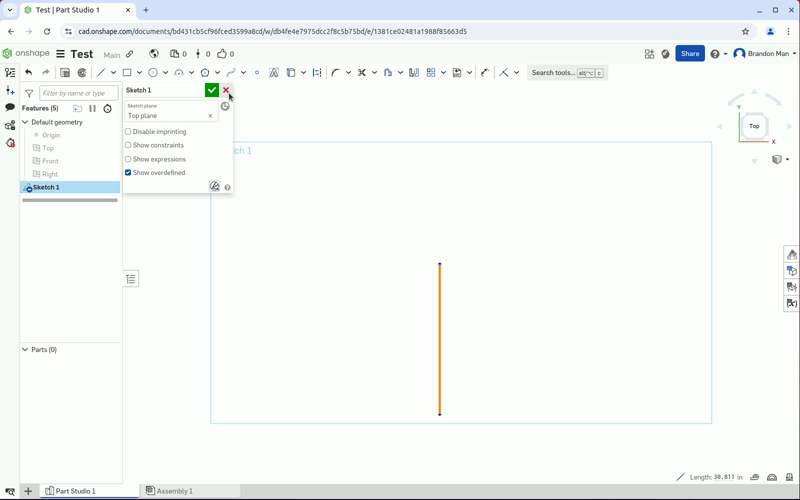
key(shift+s)
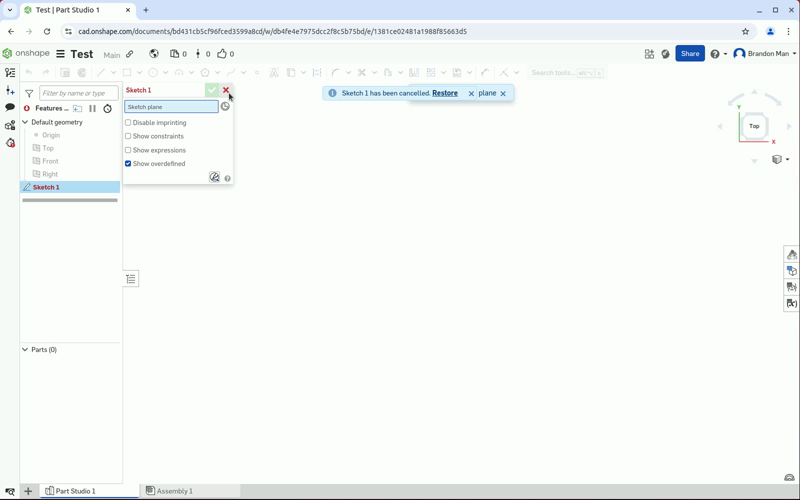
mouse_move(73, 150)
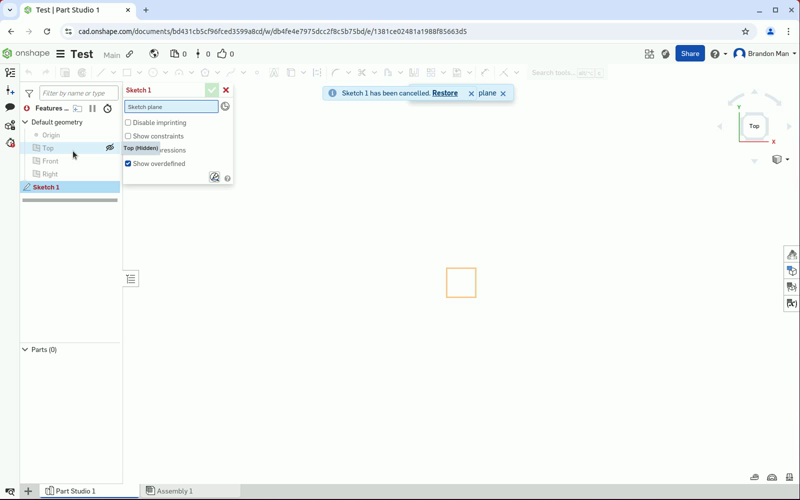
click(73, 150)
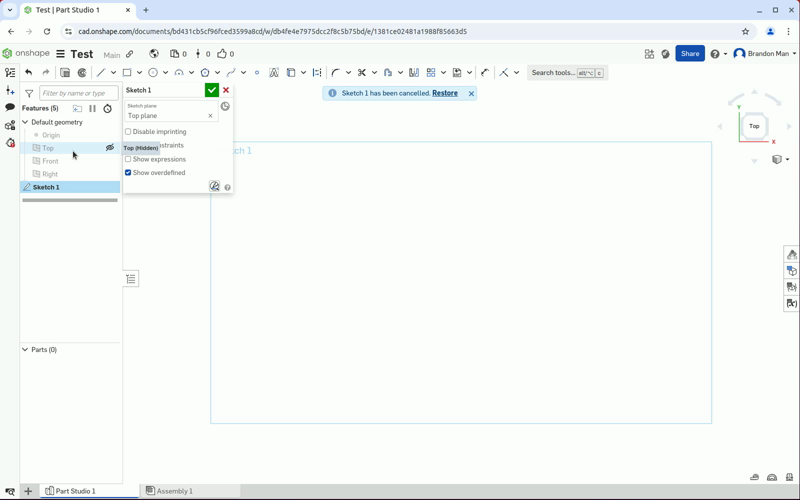
mouse_move(73, 352)
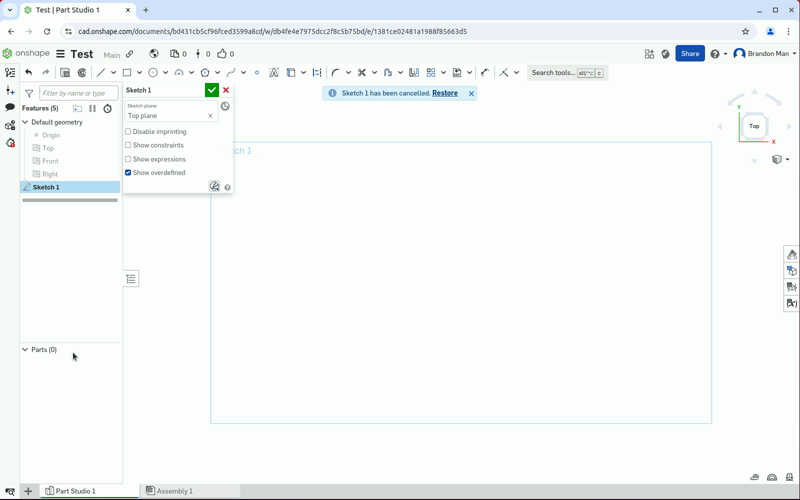
key(y)
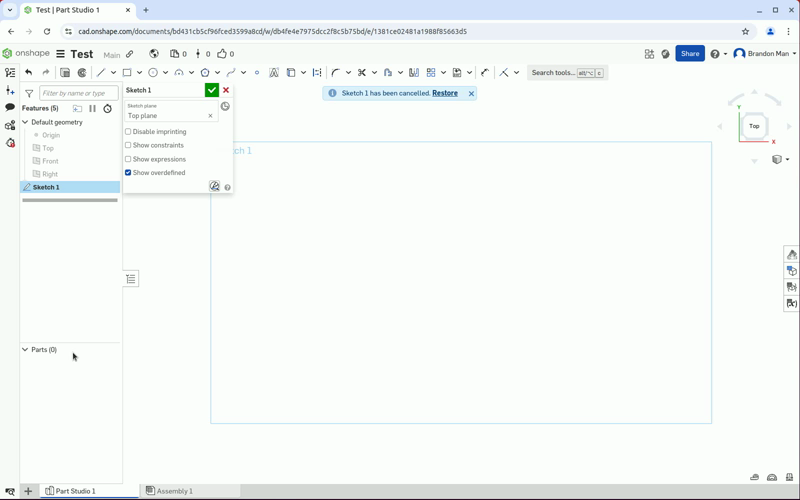
key(c)
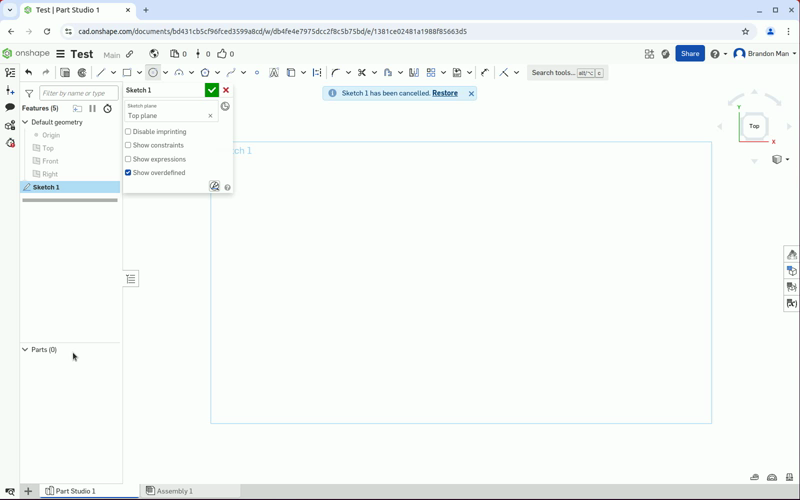
key_down(shift)
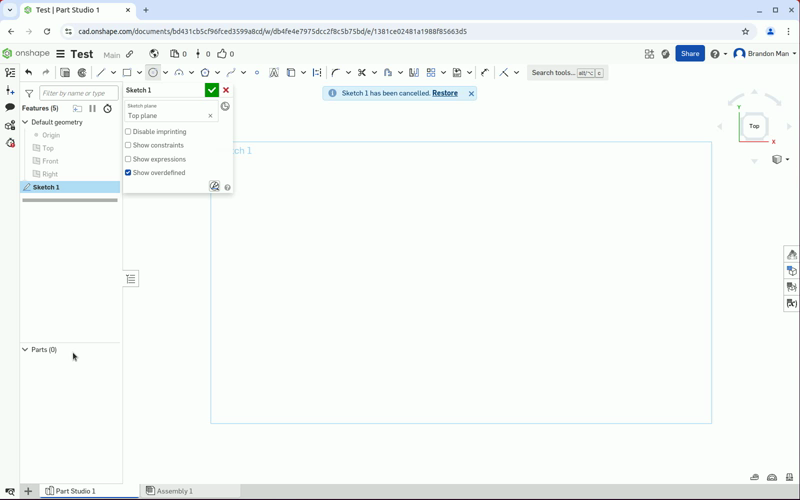
mouse_move(461, 282)
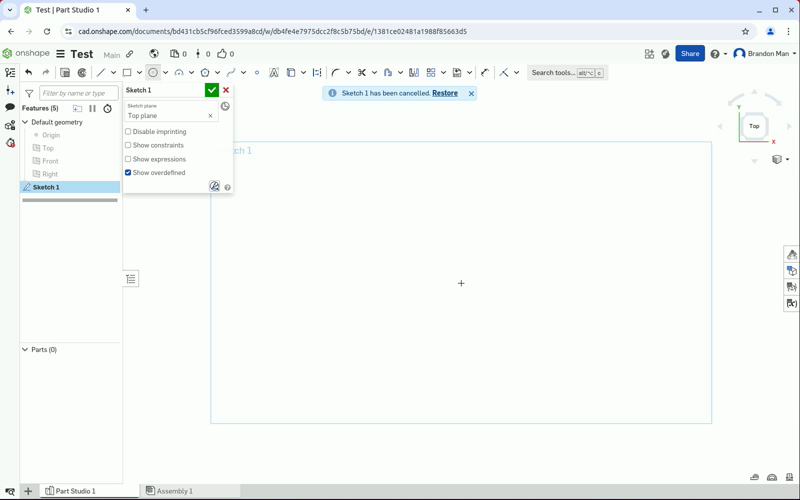
click(461, 282)
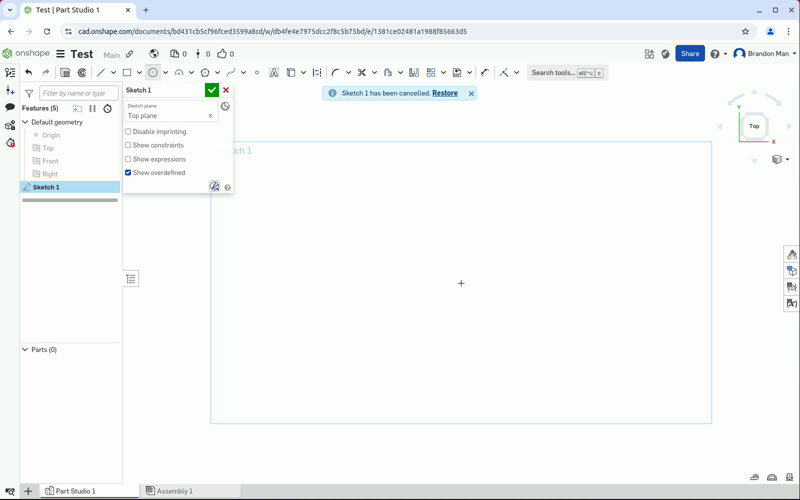
key_up(shift)
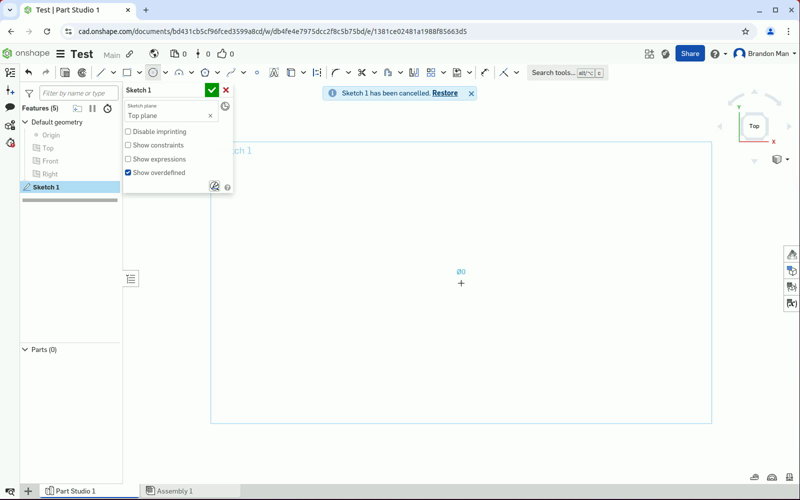
mouse_move(574, 282)
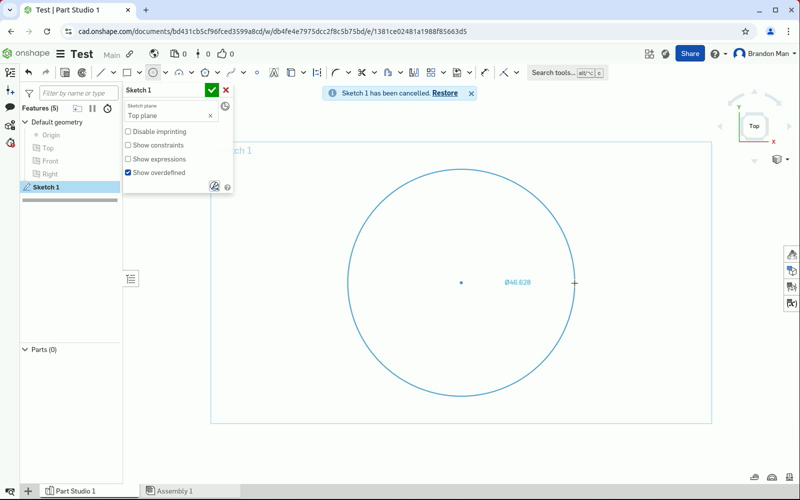
click(574, 282)
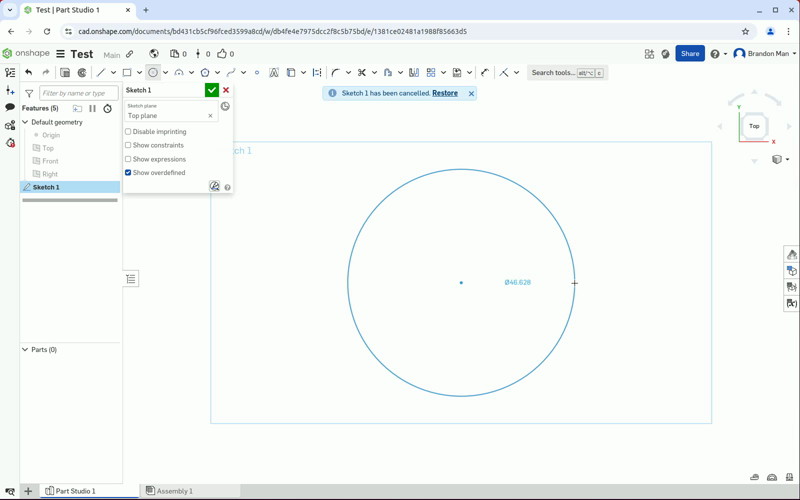
key(esc)
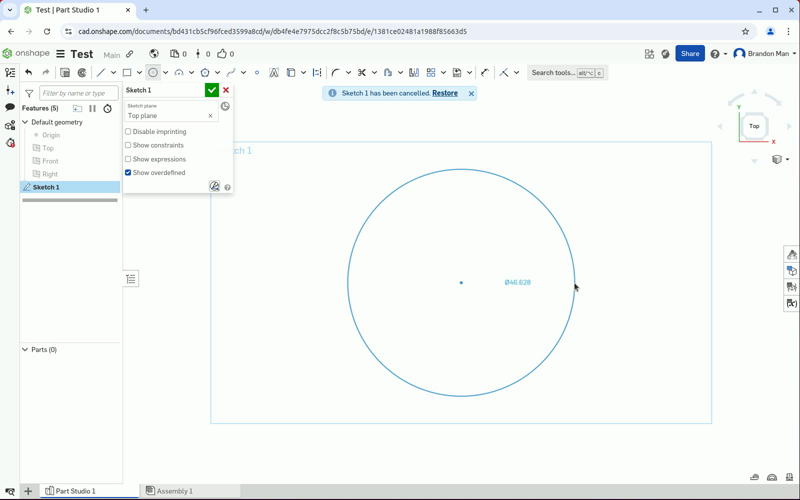
mouse_move(459, 266)
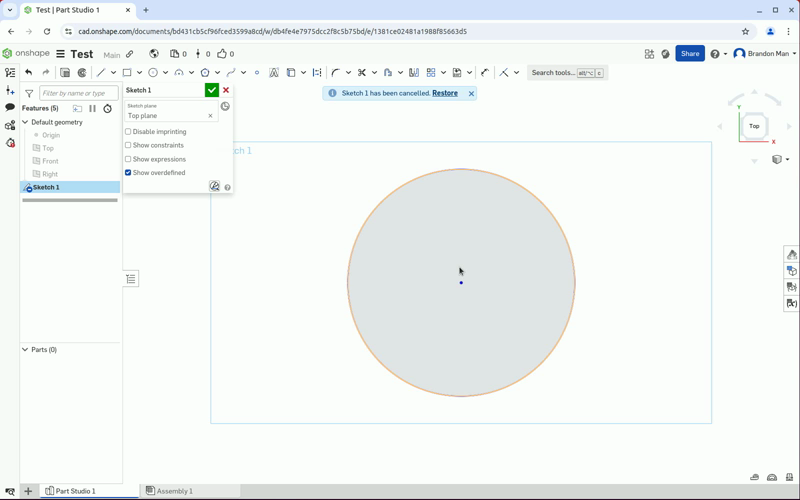
click(459, 266)
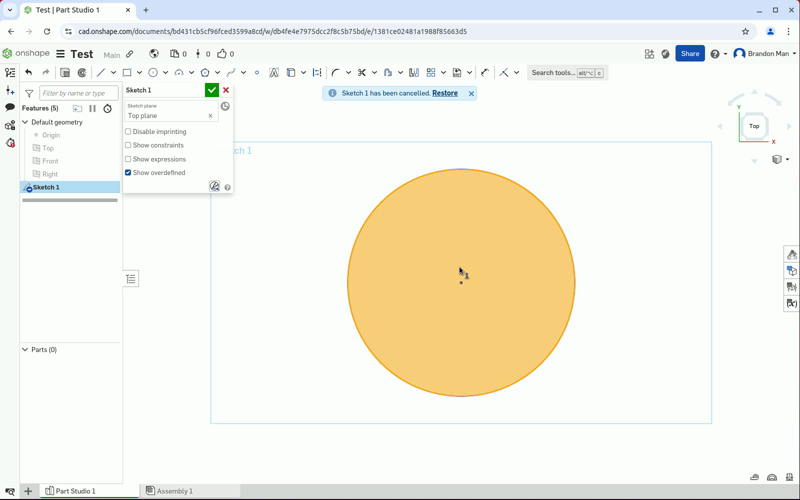
mouse_move(73, 352)
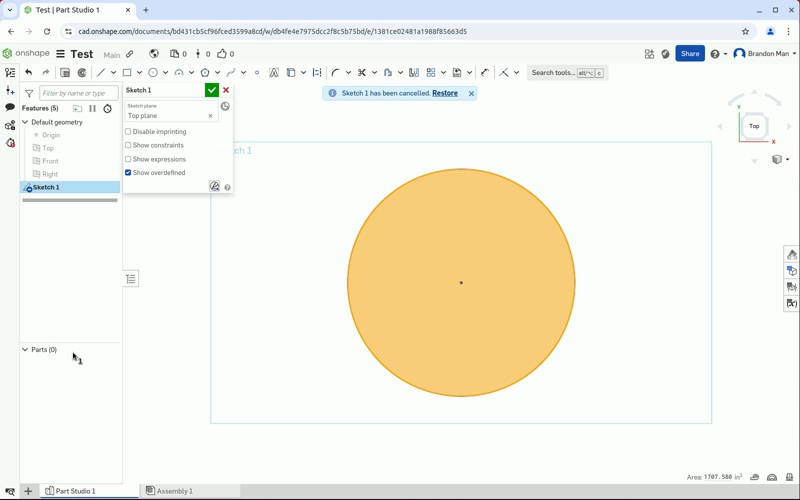
key(shift+y)
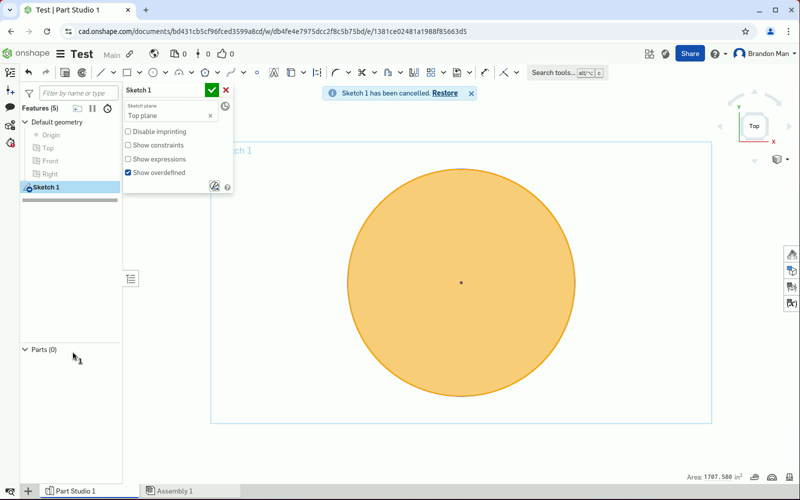
key(shift+e)
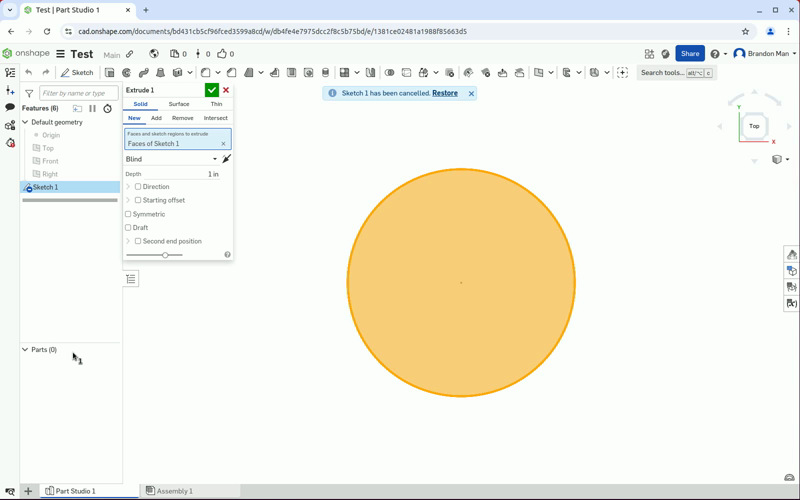
mouse_move(143, 106)
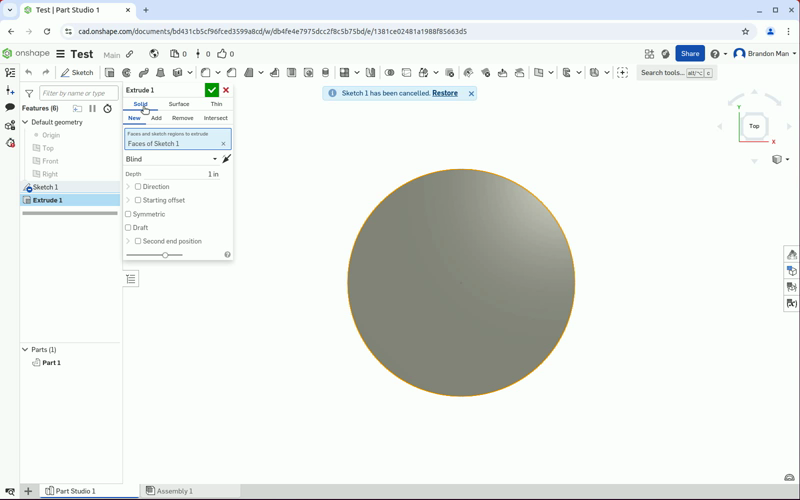
click(143, 106)
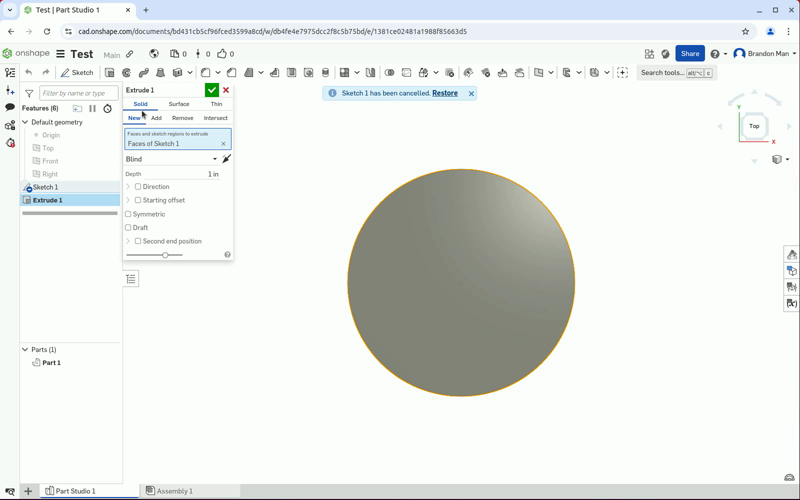
mouse_move(137, 120)
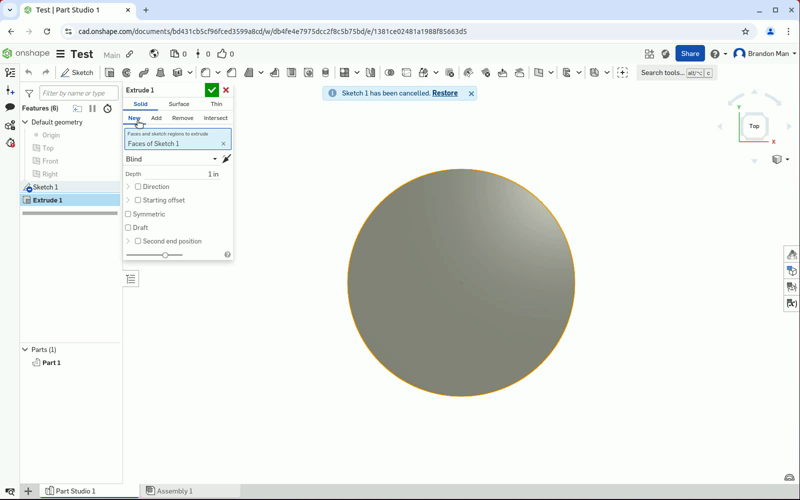
click(137, 120)
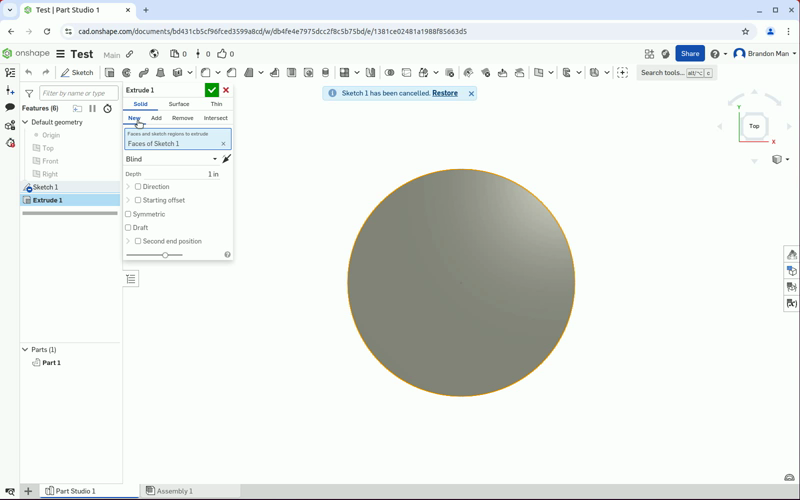
key(tab, 4)
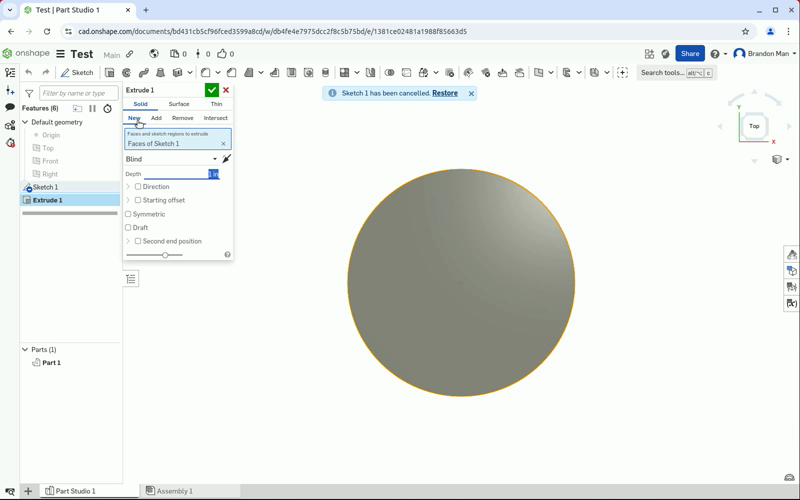
text(2.407)
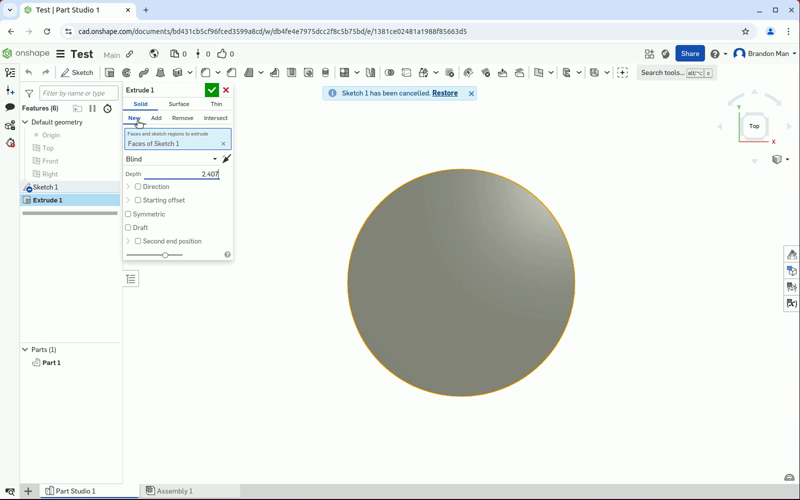
key(enter)
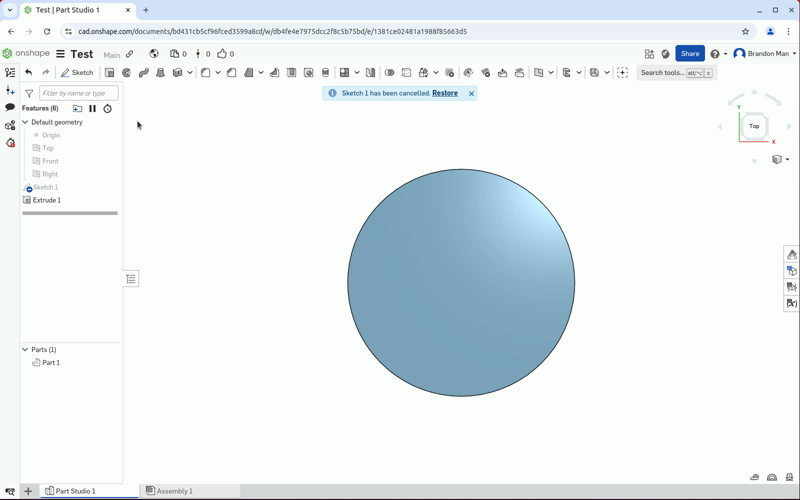
key(shift+h)
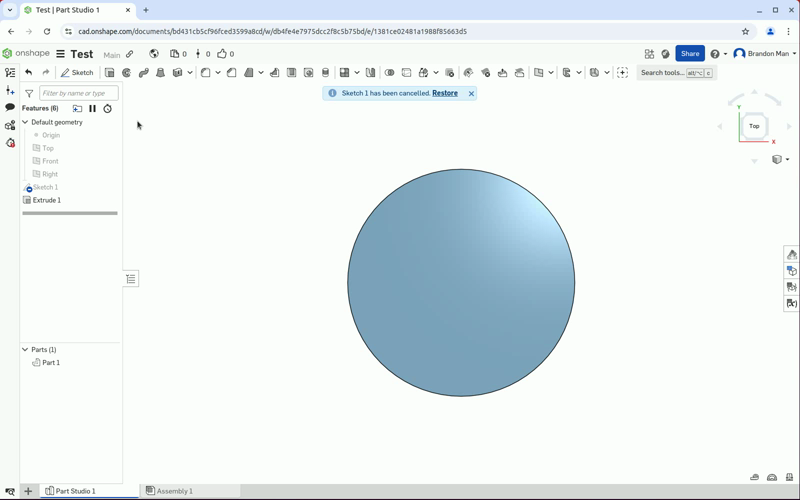
key(shift+h)
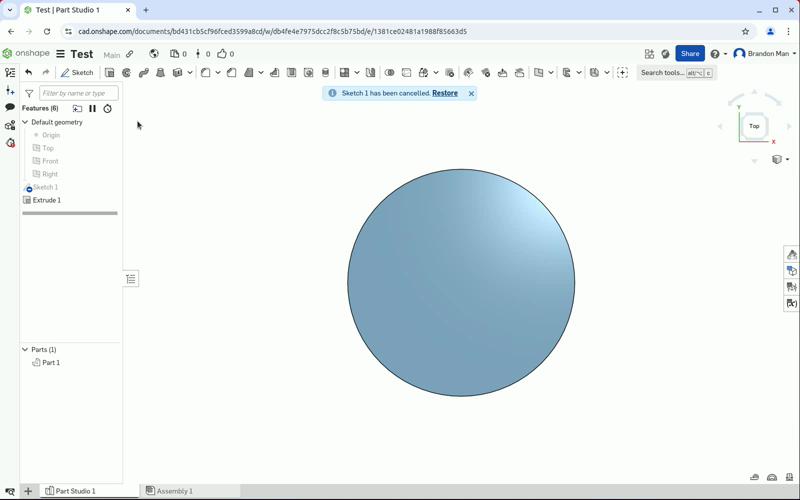
mouse_move(73, 189)
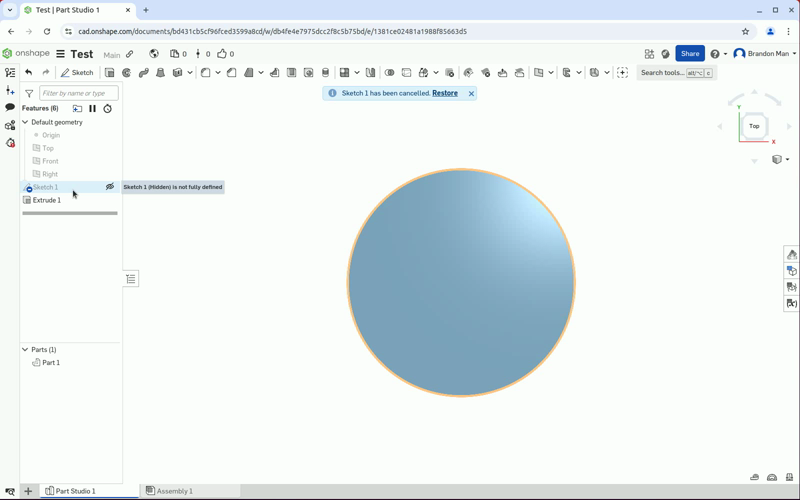
click(73, 189)
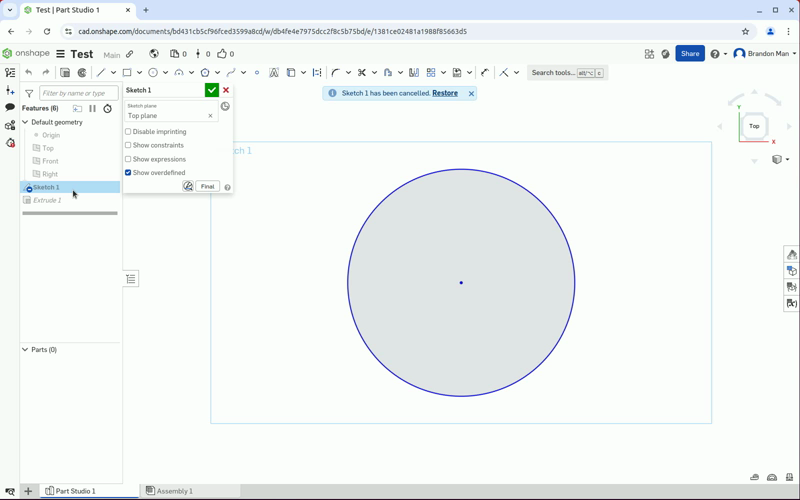
mouse_move(229, 92)
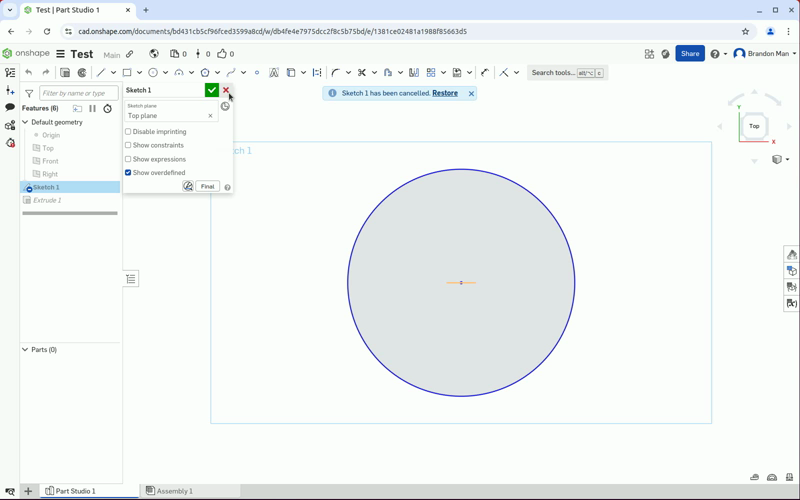
click(229, 92)
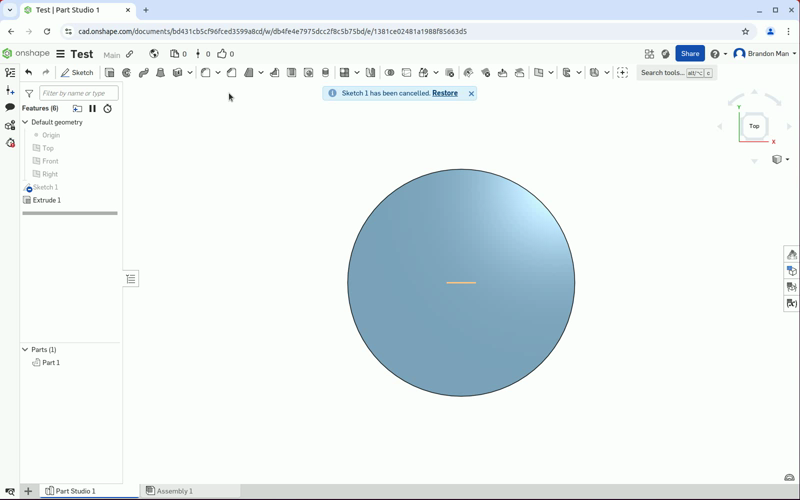
mouse_move(541, 75)
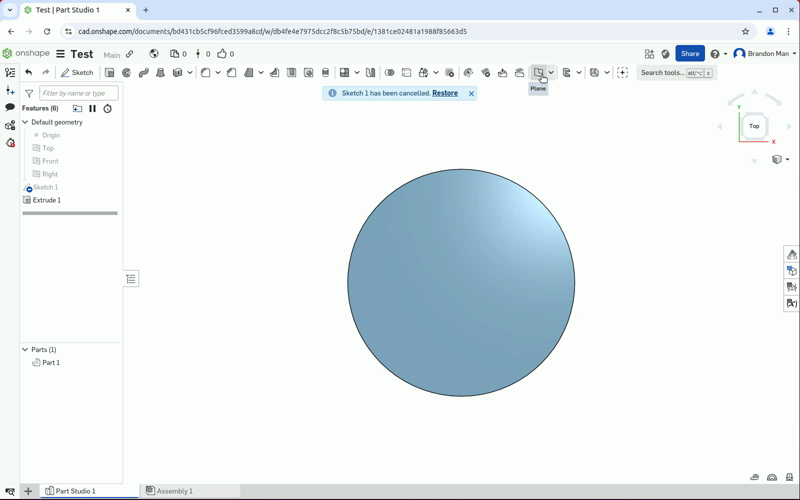
click(541, 75)
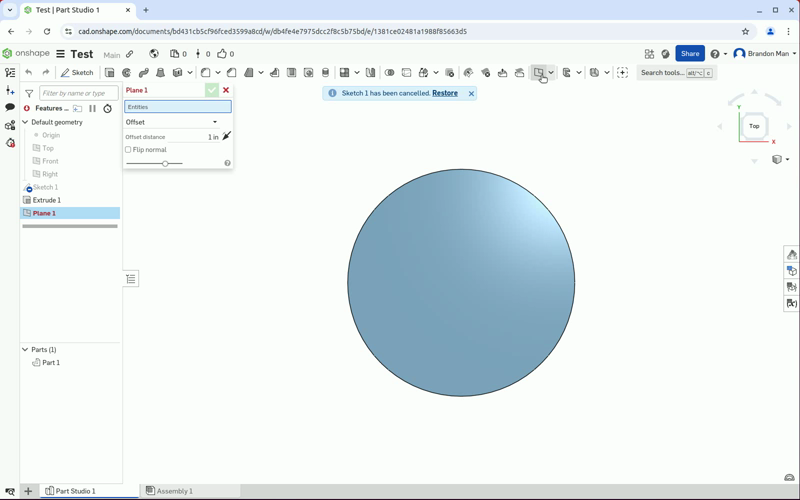
mouse_move(73, 150)
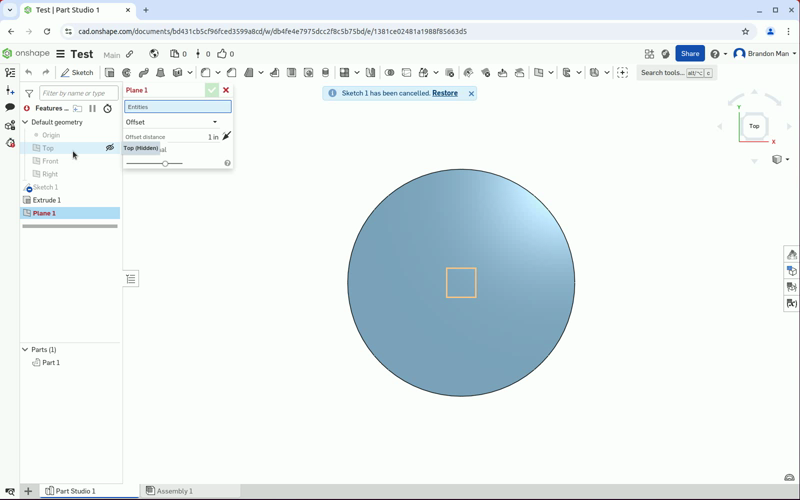
click(73, 150)
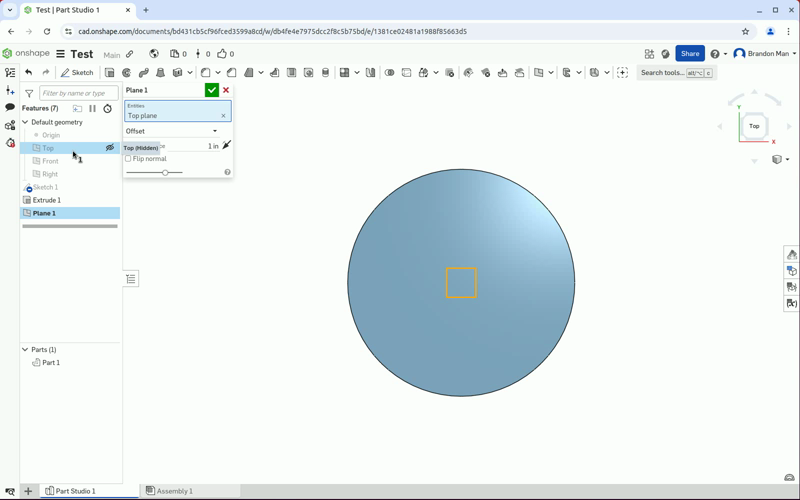
key(tab, 2)
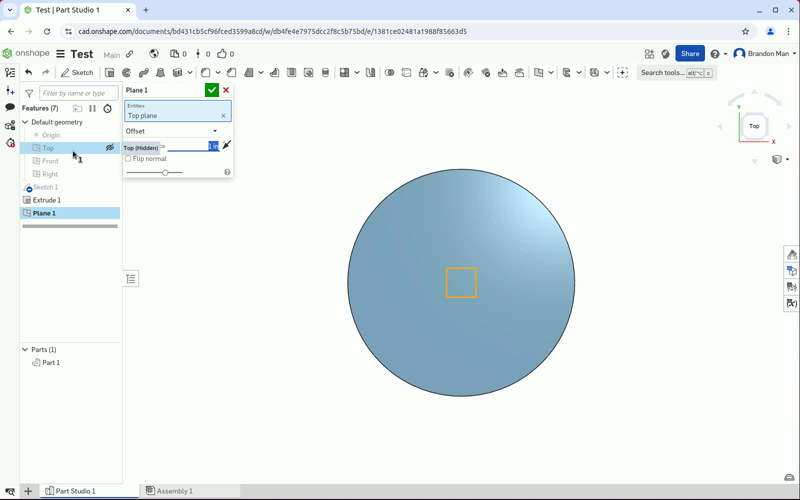
text(2.403)
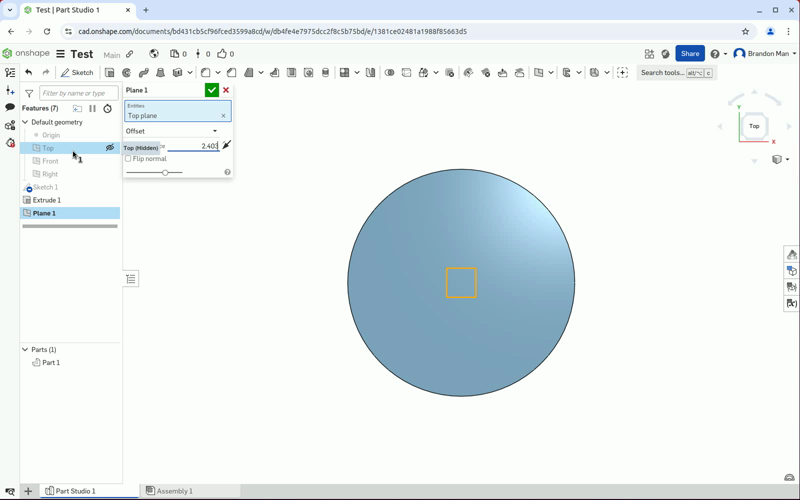
key(enter, 2)
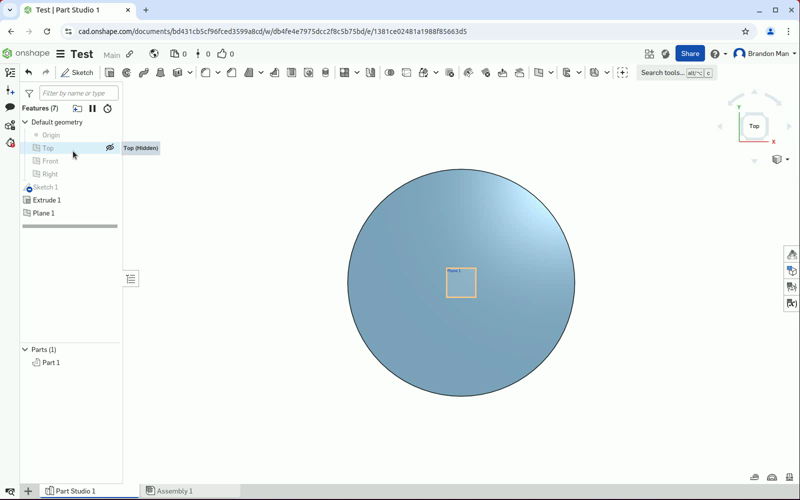
key(shift+s)
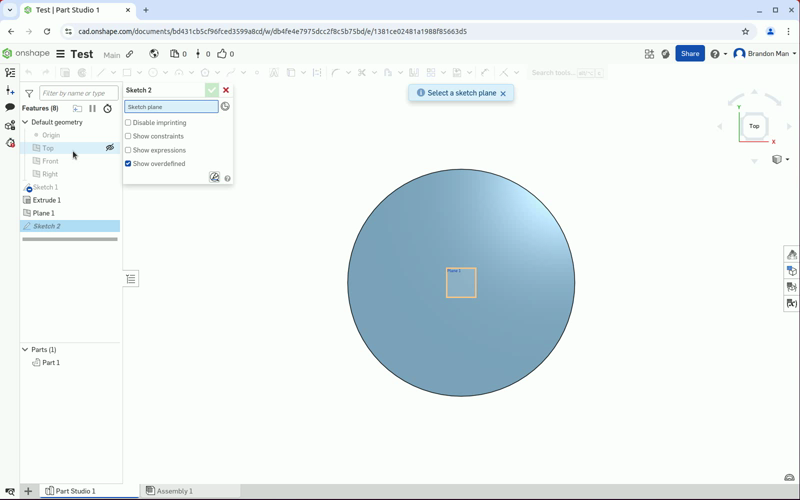
mouse_move(73, 215)
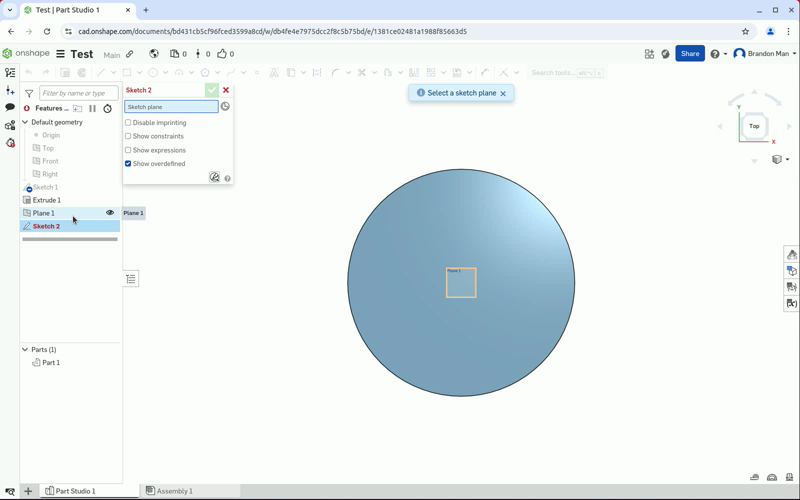
click(73, 215)
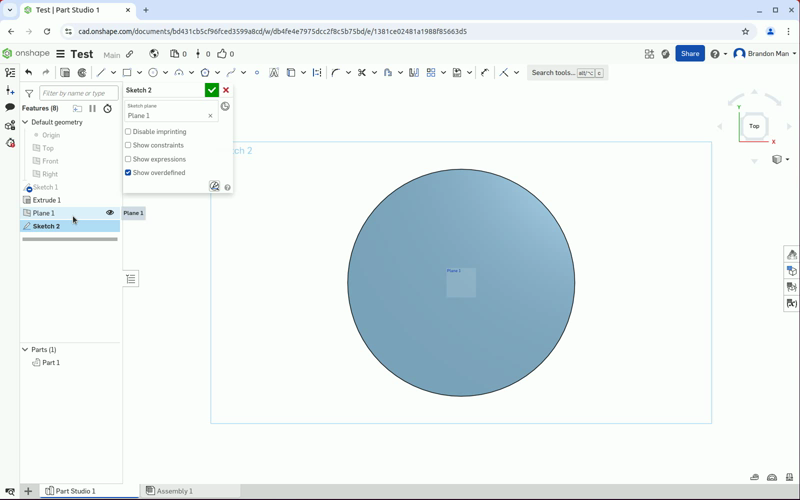
mouse_move(73, 352)
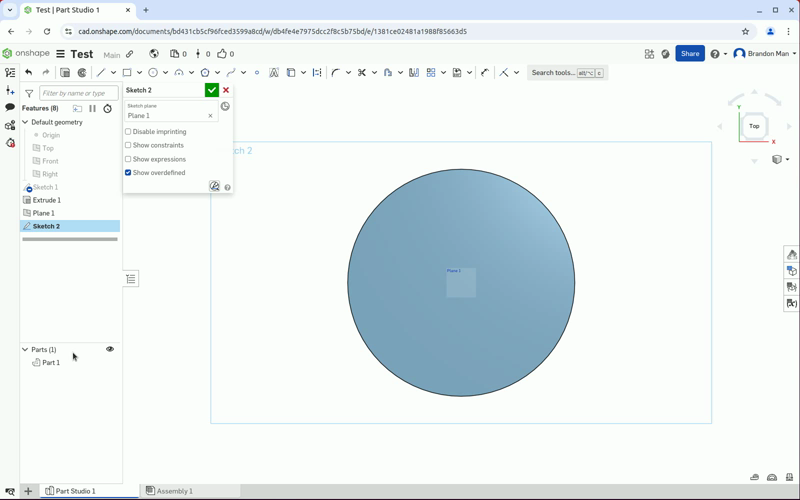
key(y)
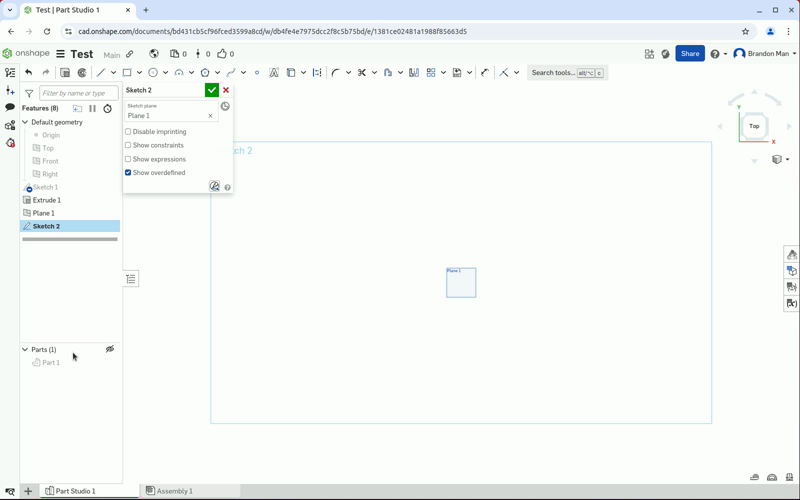
key(c)
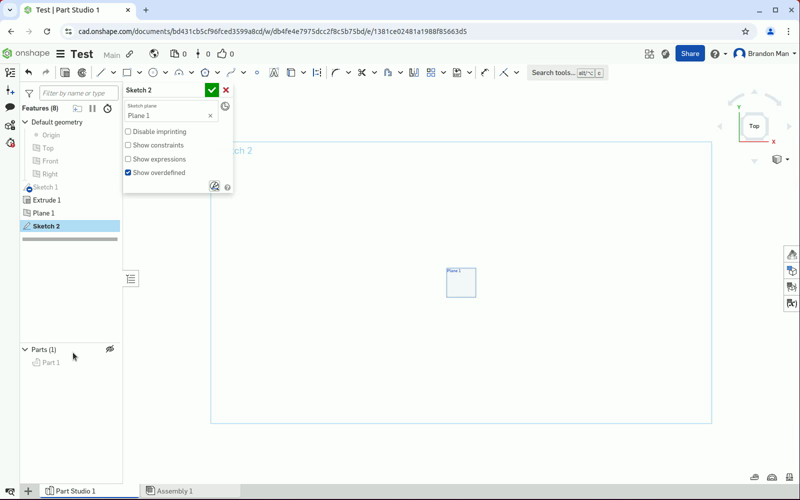
key_down(shift)
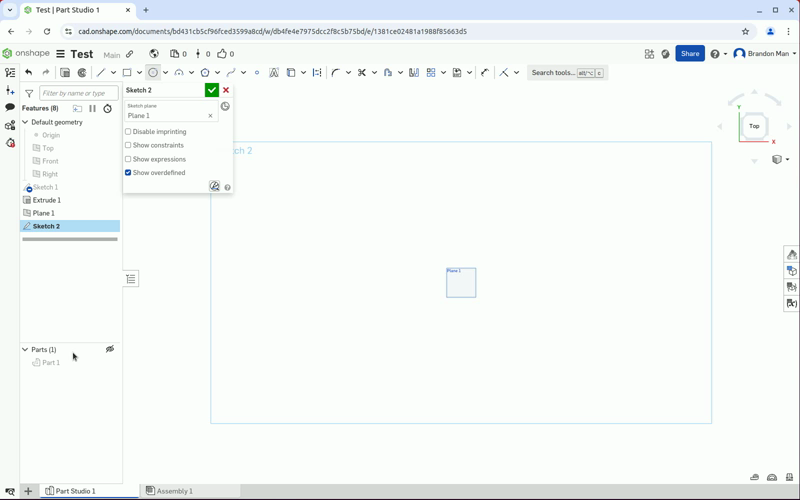
mouse_move(461, 282)
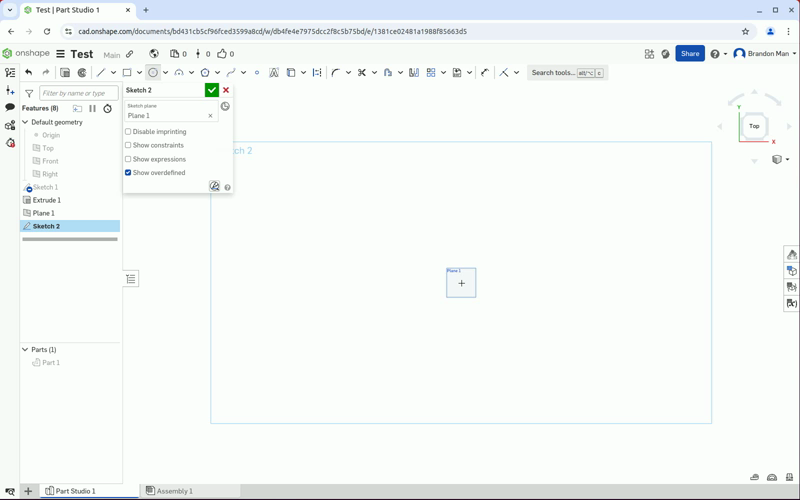
click(461, 282)
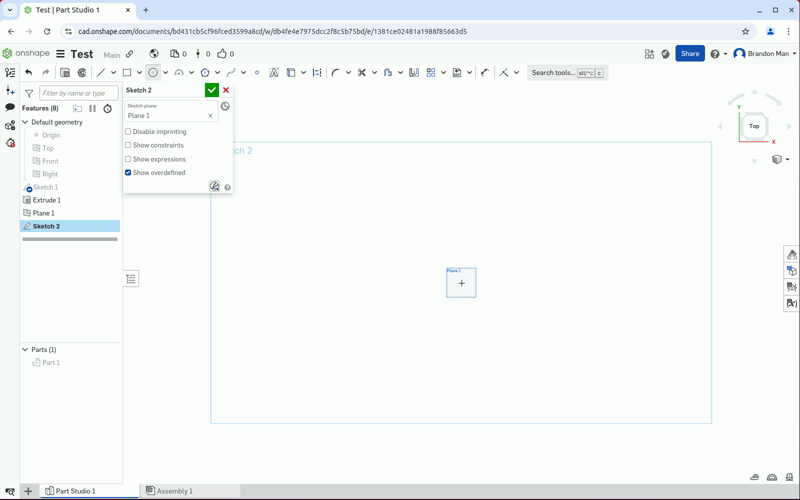
key_up(shift)
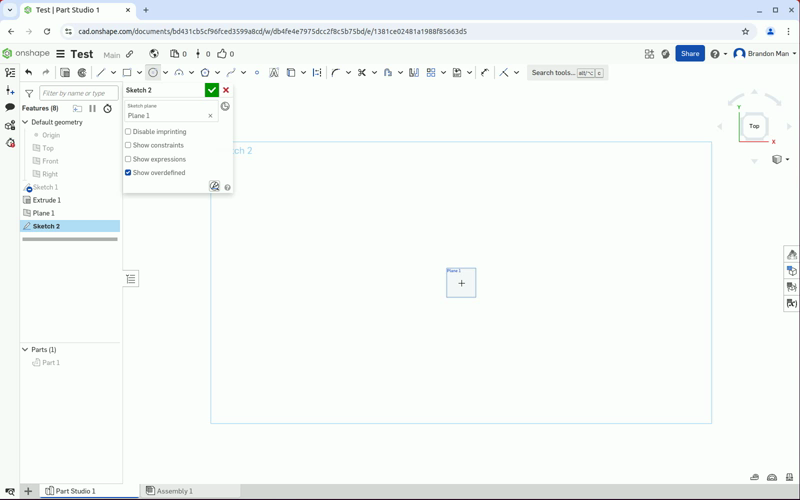
mouse_move(561, 282)
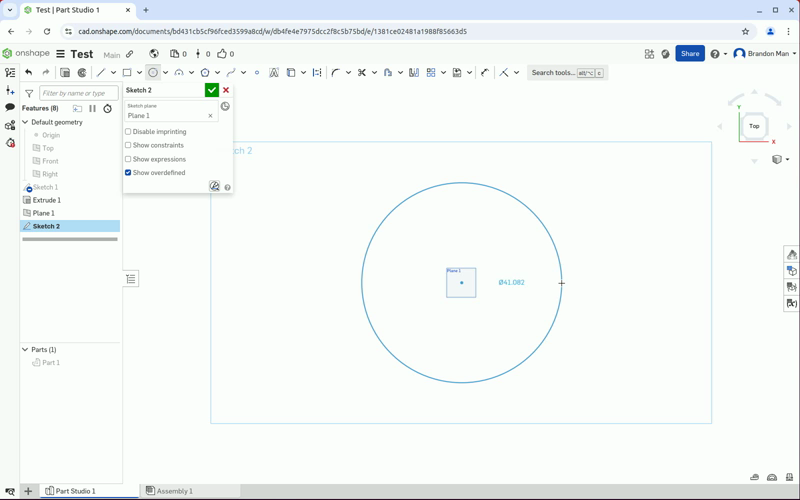
click(561, 282)
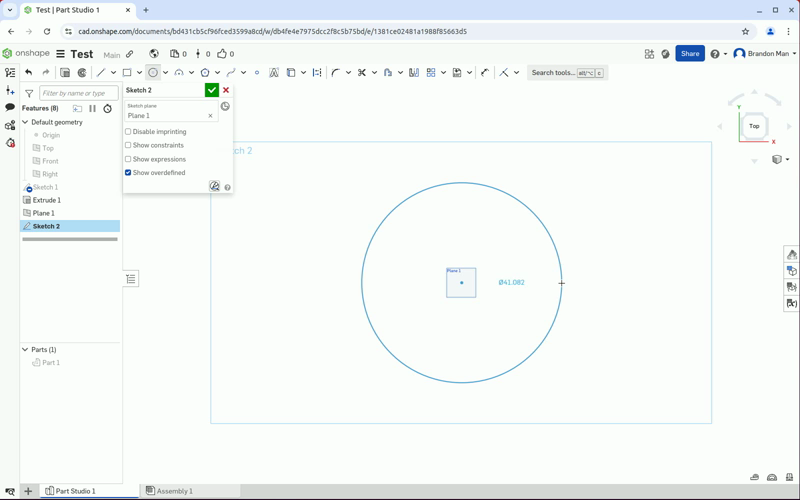
key(esc)
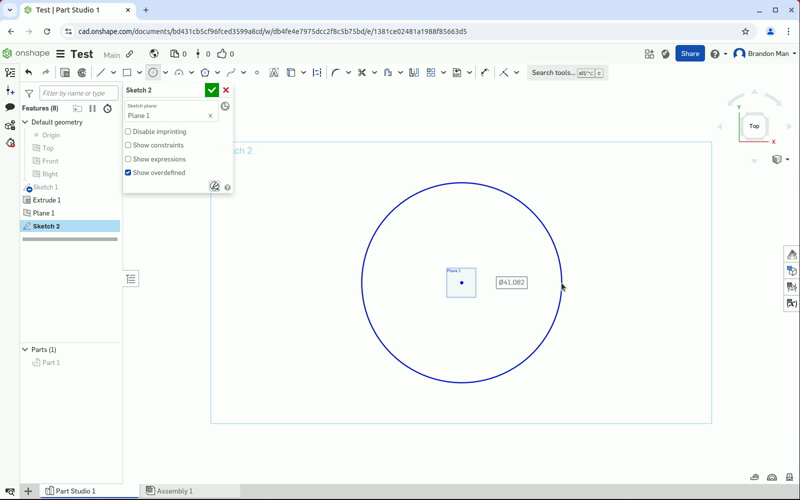
mouse_move(445, 264)
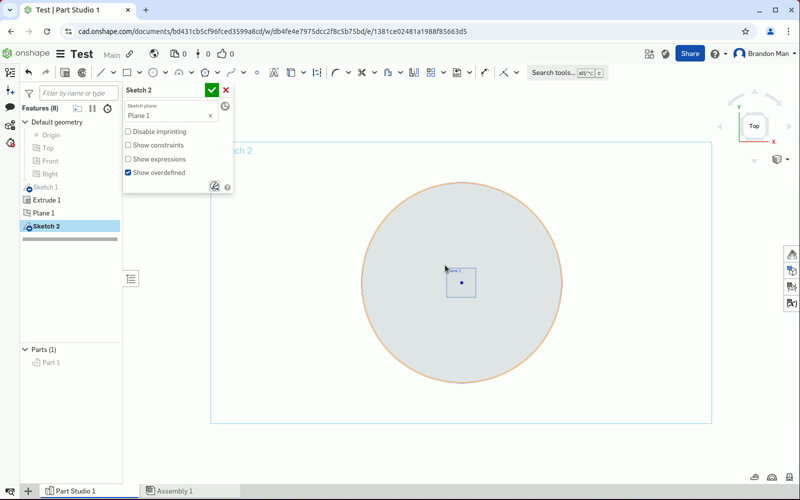
click(445, 264)
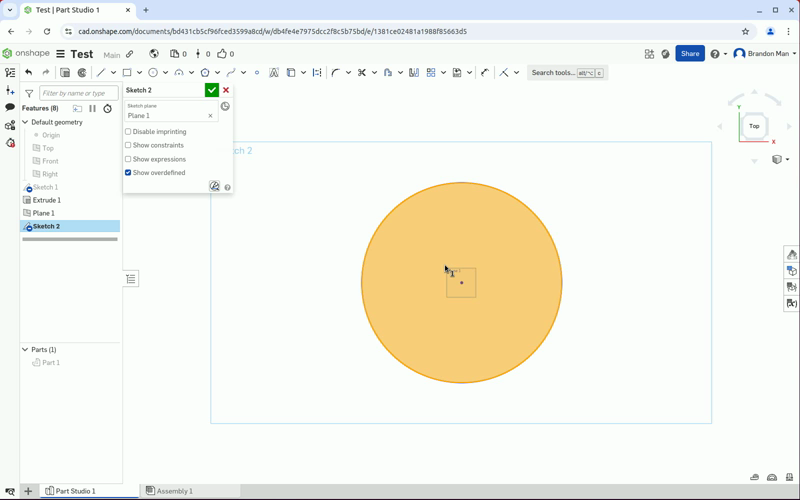
mouse_move(73, 352)
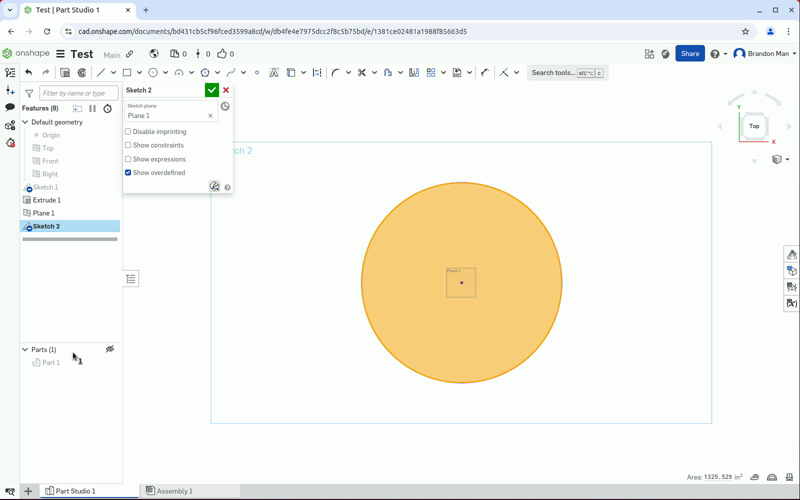
key(shift+y)
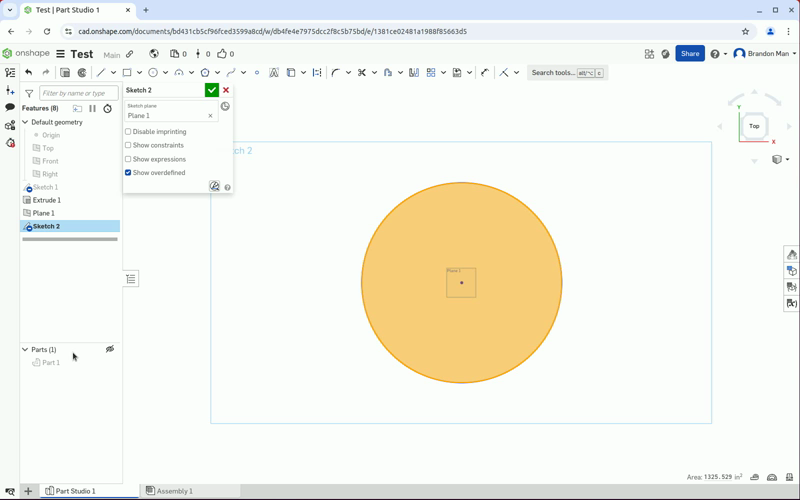
key(shift+e)
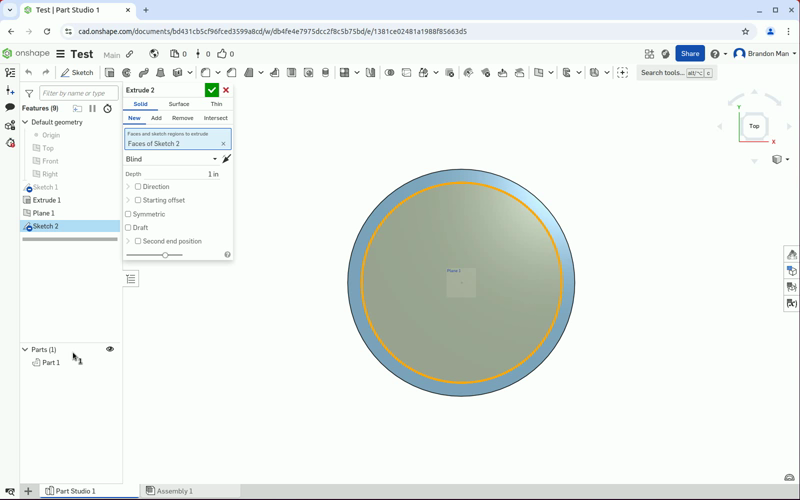
mouse_move(143, 106)
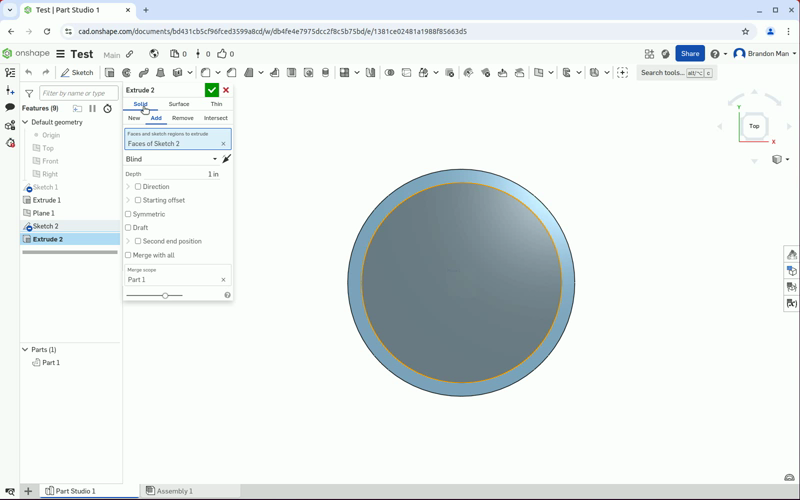
click(143, 106)
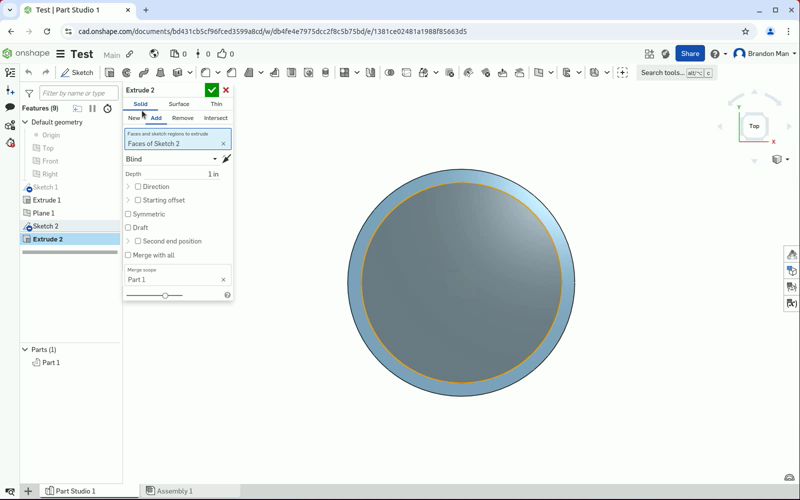
mouse_move(137, 120)
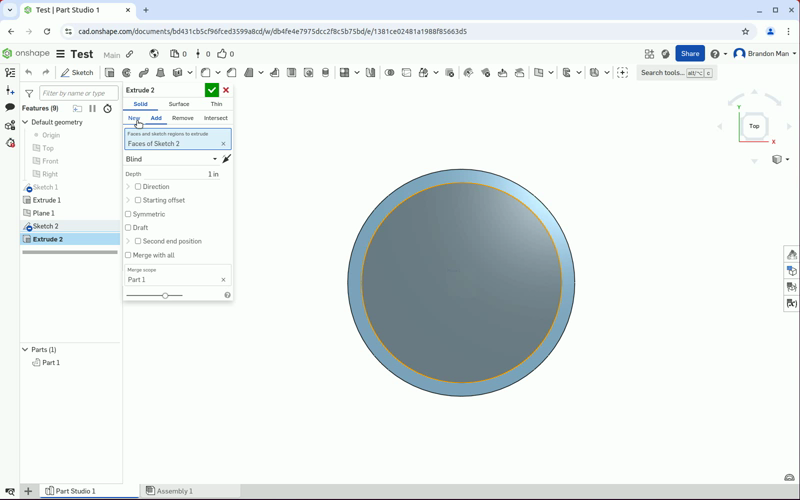
click(137, 120)
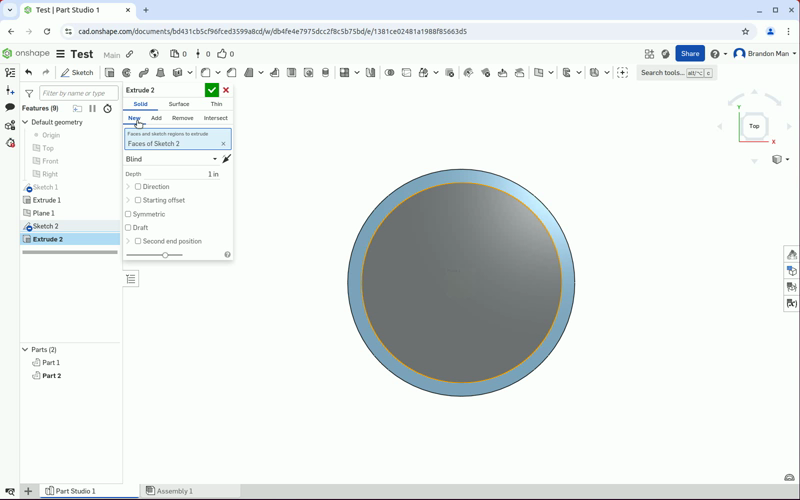
key(tab, 4)
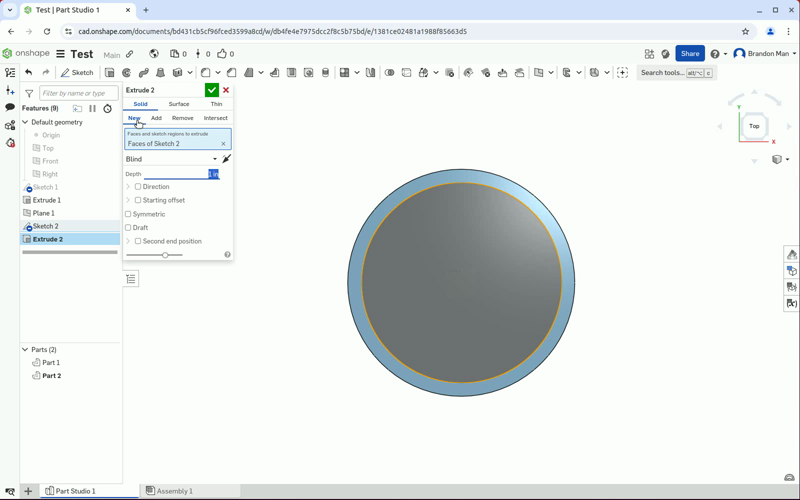
text(8.425)
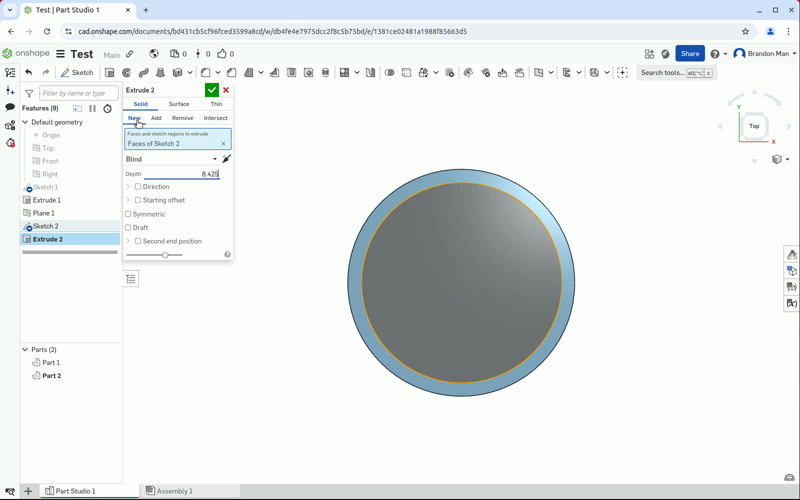
key(enter)
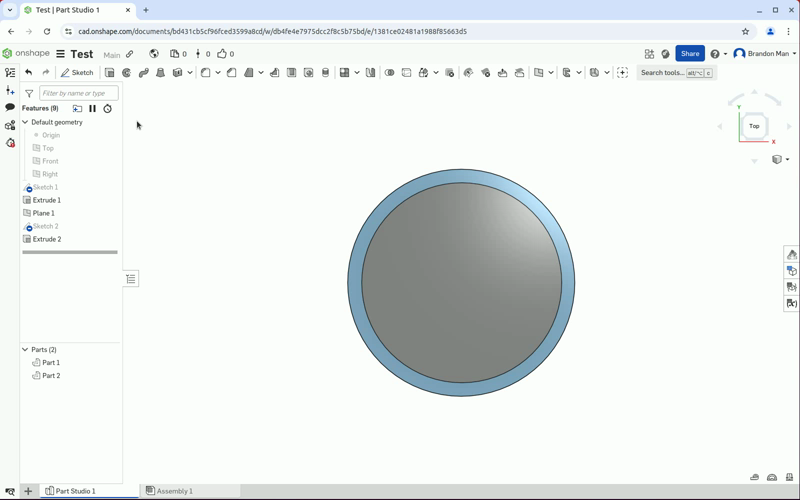
key(shift+h)
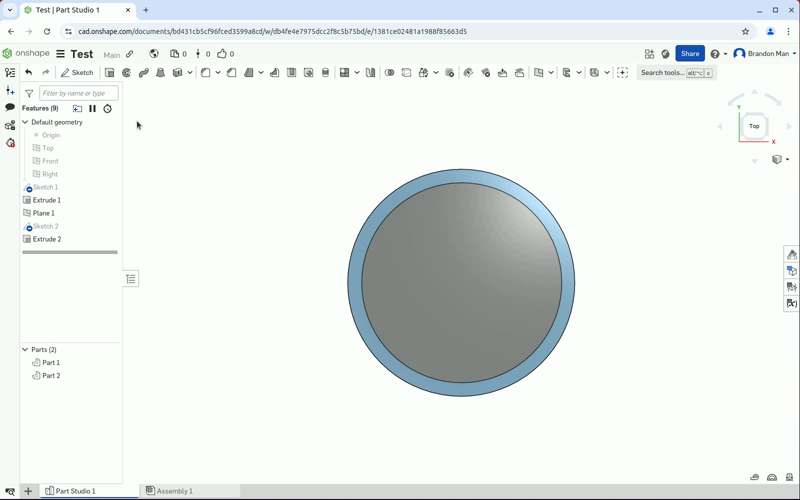
key(shift+h)
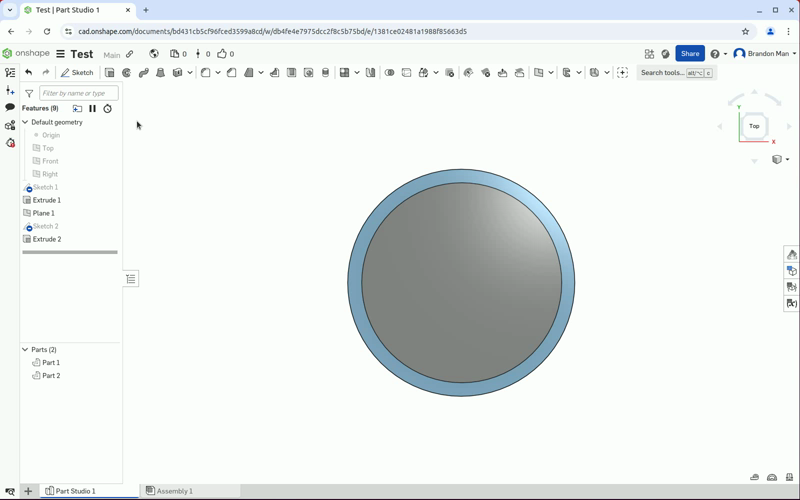
mouse_move(73, 189)
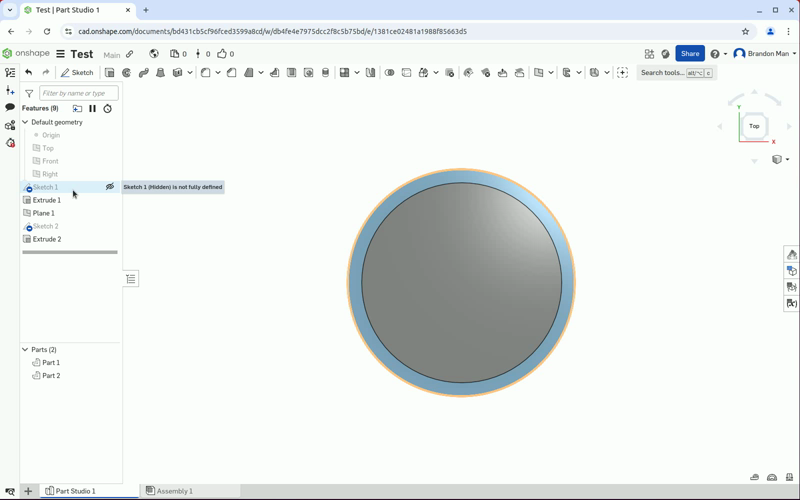
click(73, 189)
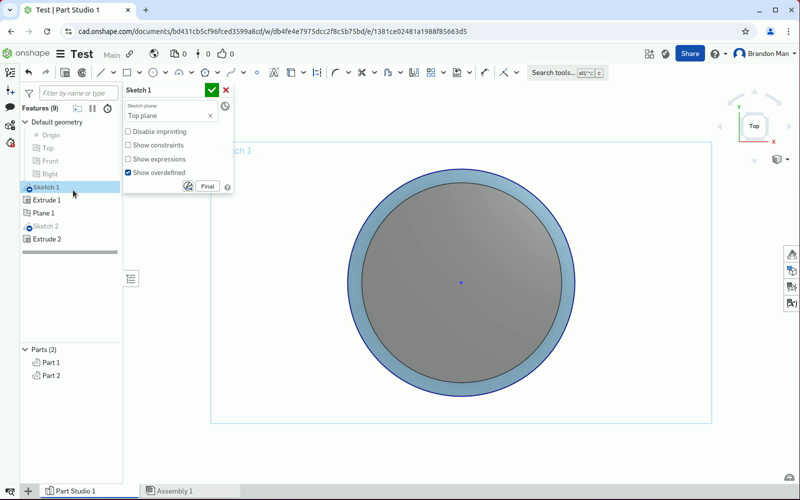
mouse_move(229, 92)
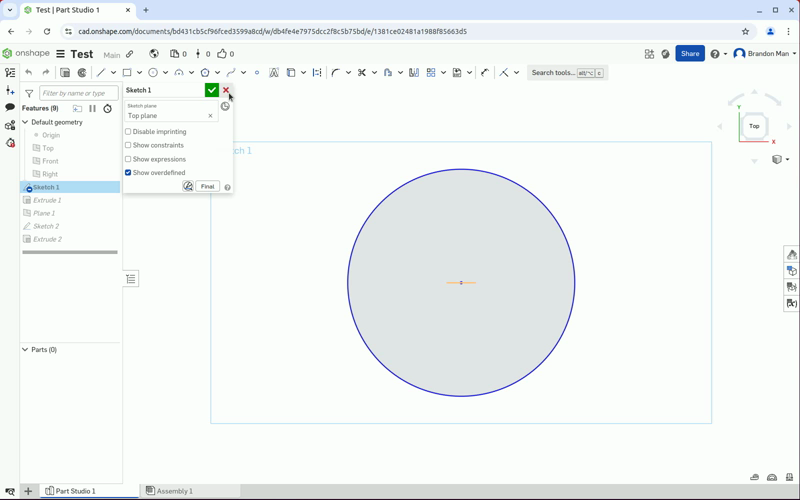
click(229, 92)
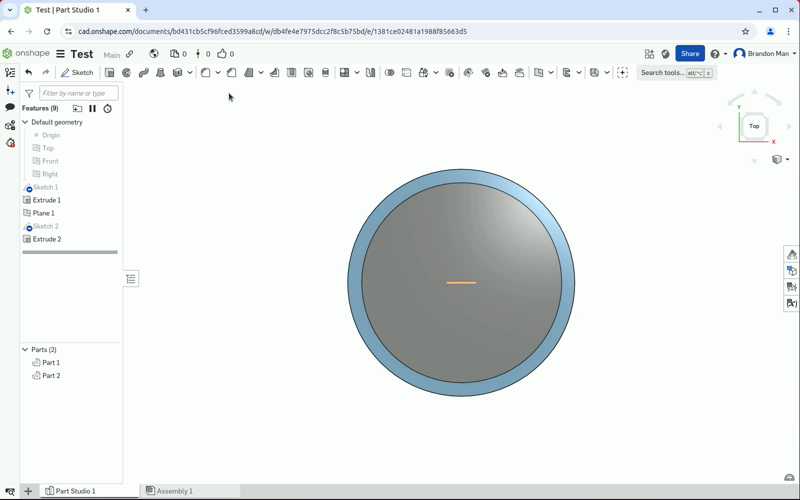
mouse_move(541, 75)
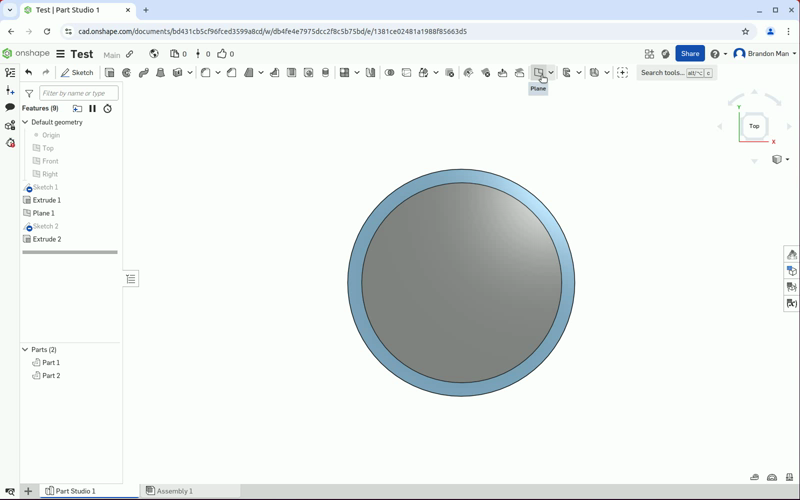
click(541, 75)
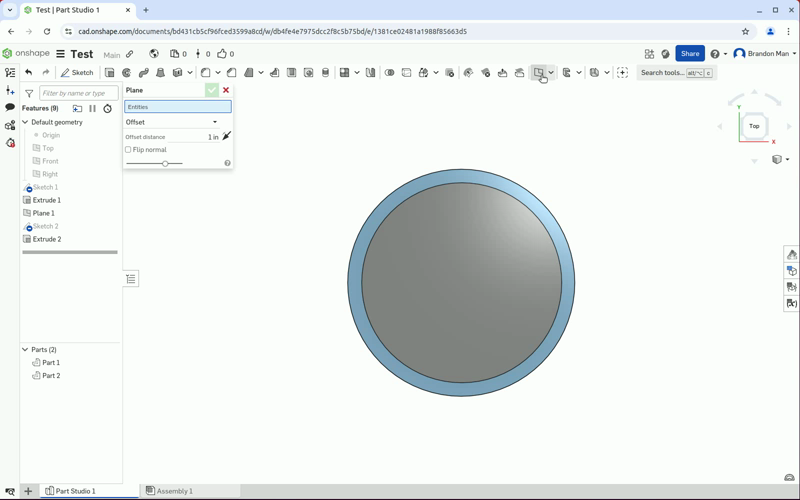
mouse_move(73, 150)
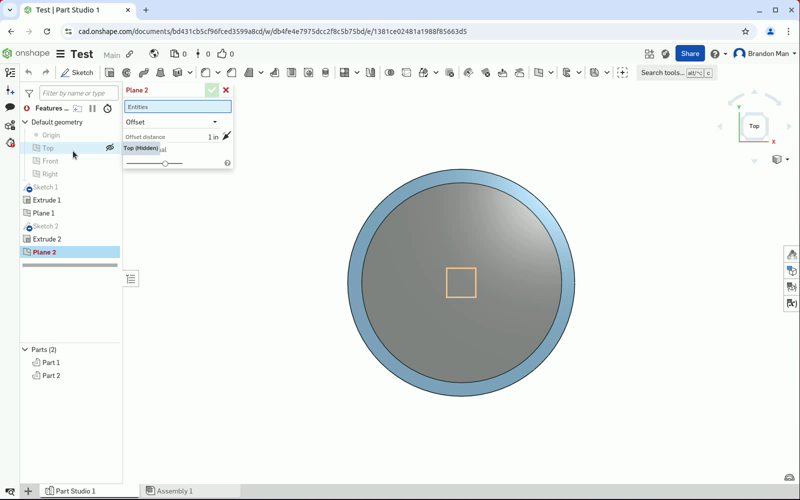
click(73, 150)
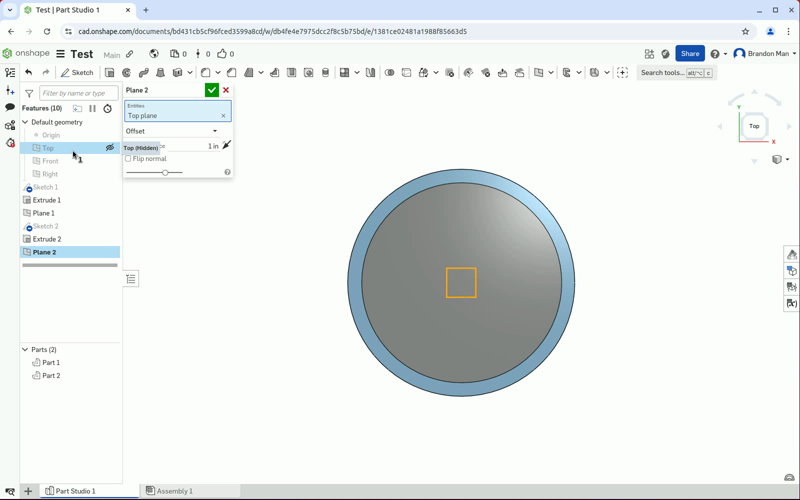
key(tab, 2)
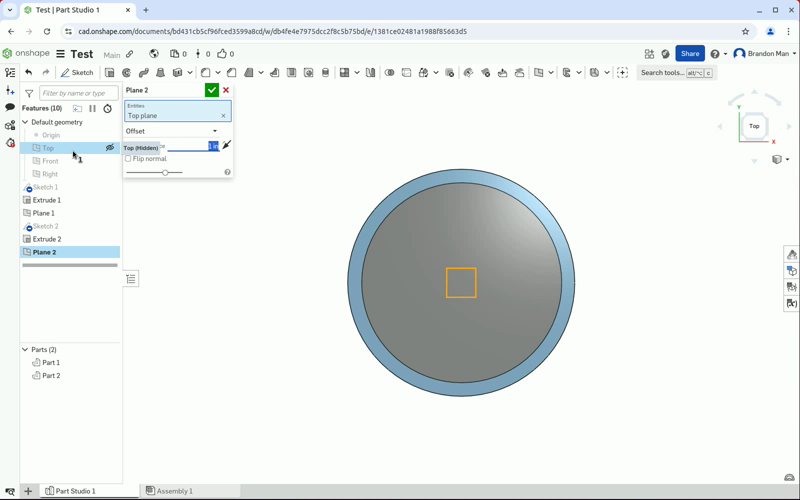
text(11.061)
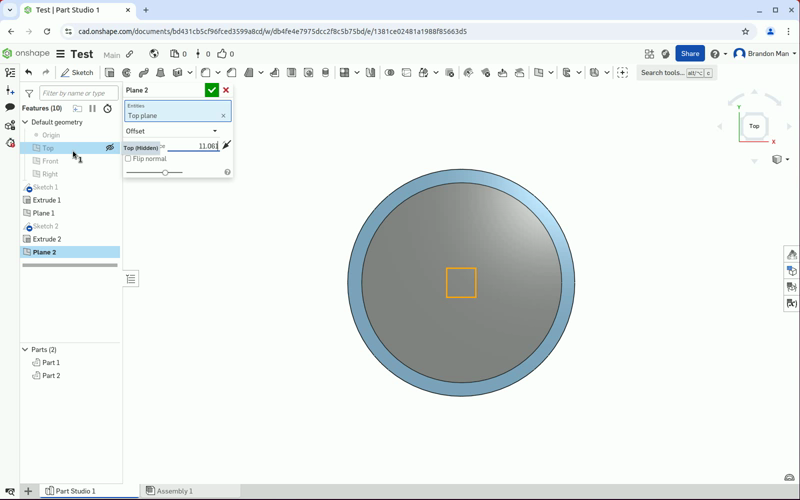
key(enter, 2)
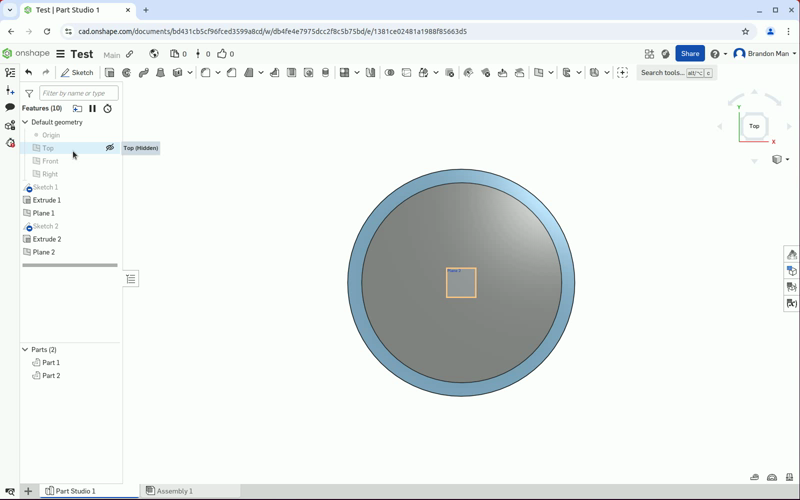
key(shift+s)
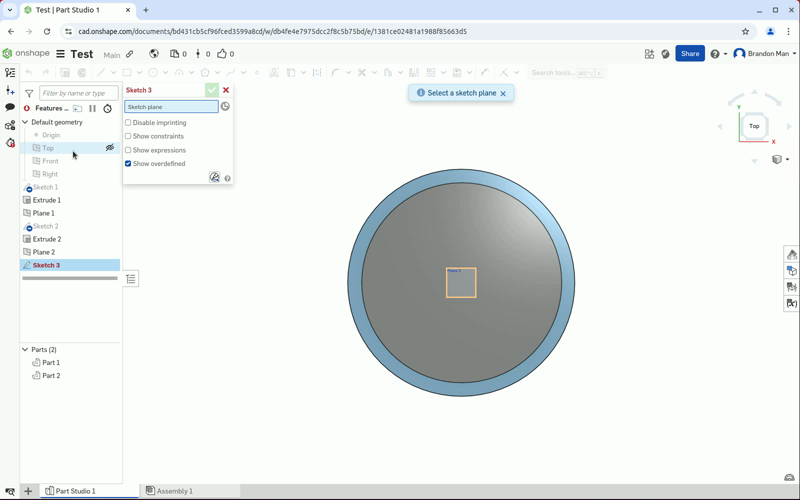
mouse_move(73, 254)
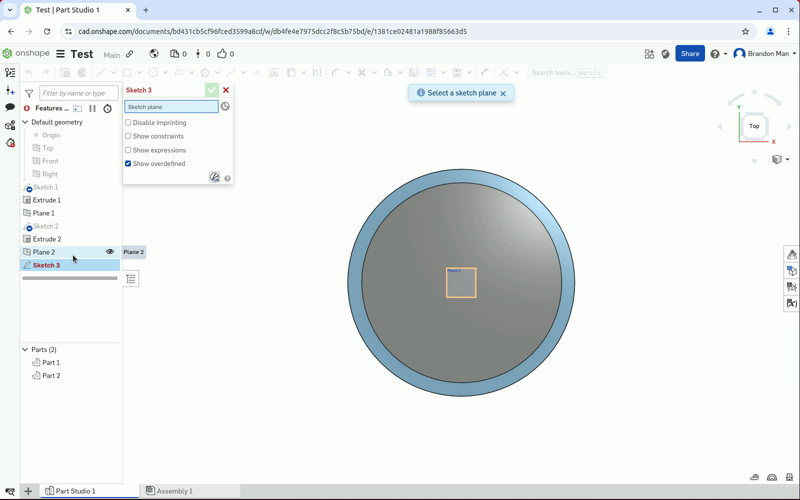
click(73, 254)
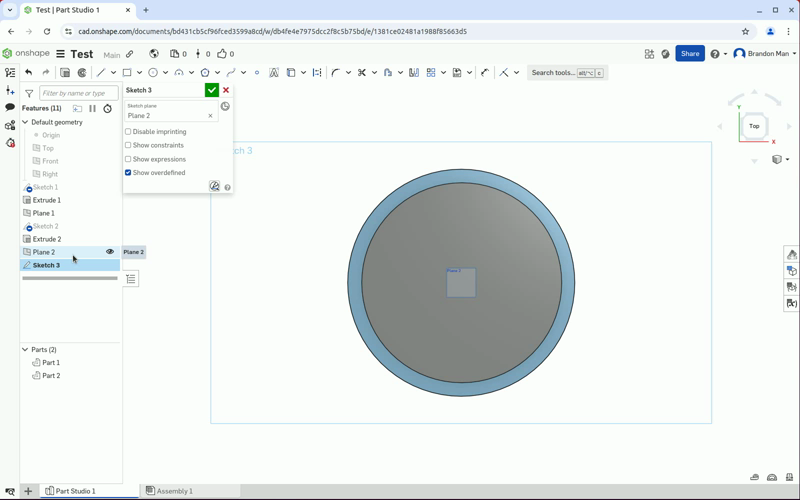
mouse_move(73, 352)
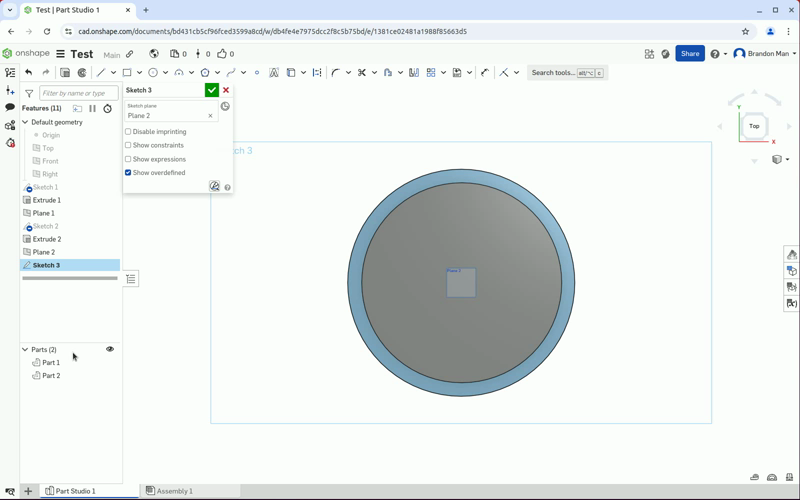
key(y)
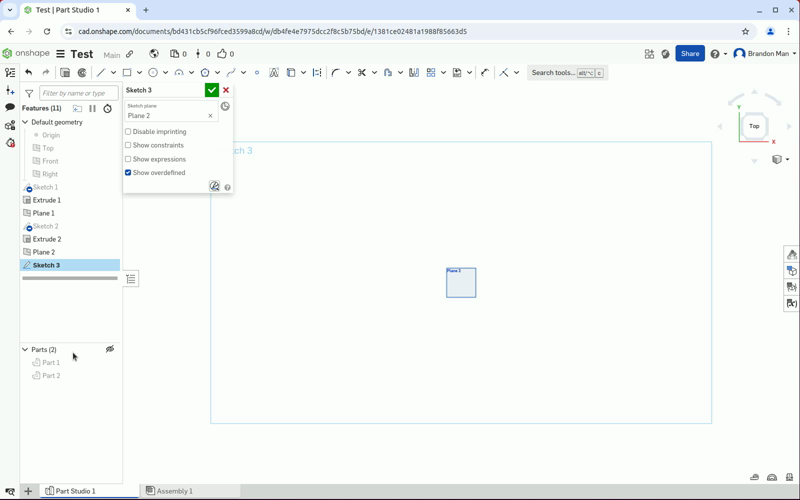
key(c)
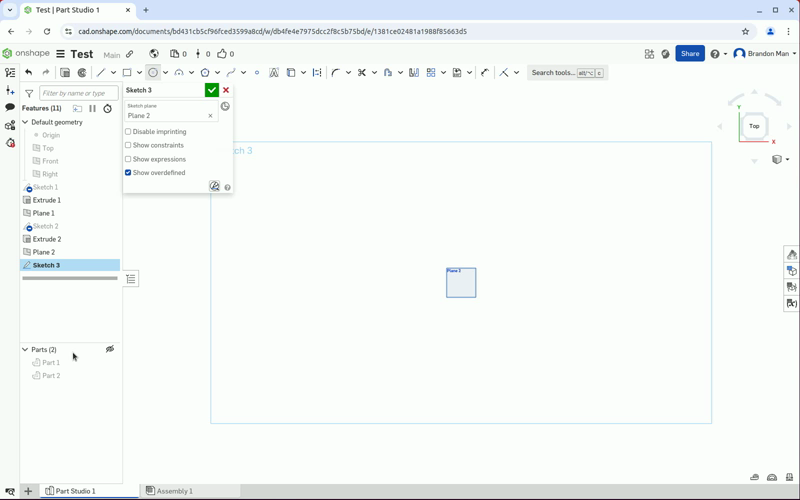
key_down(shift)
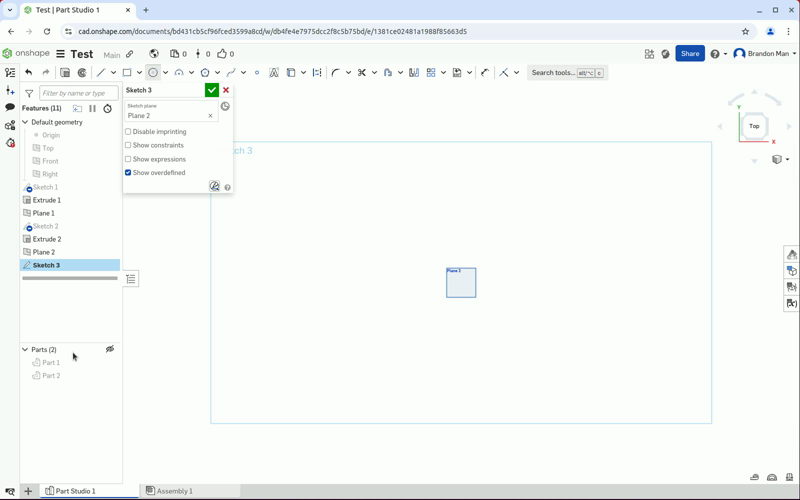
mouse_move(460, 282)
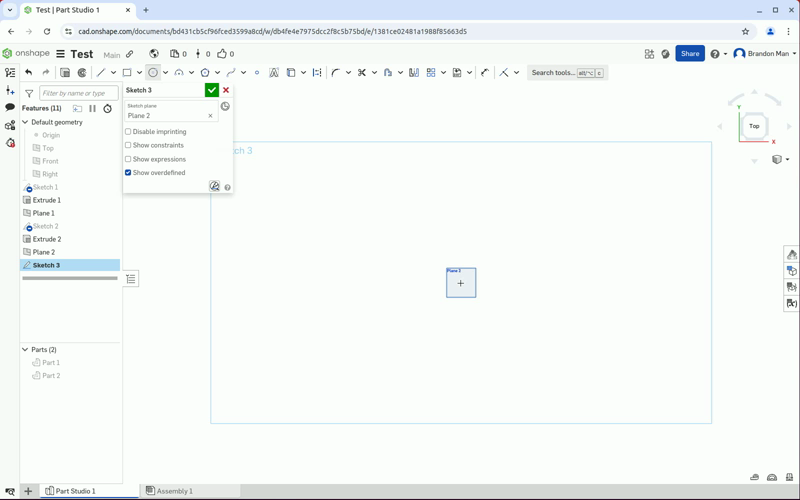
click(460, 282)
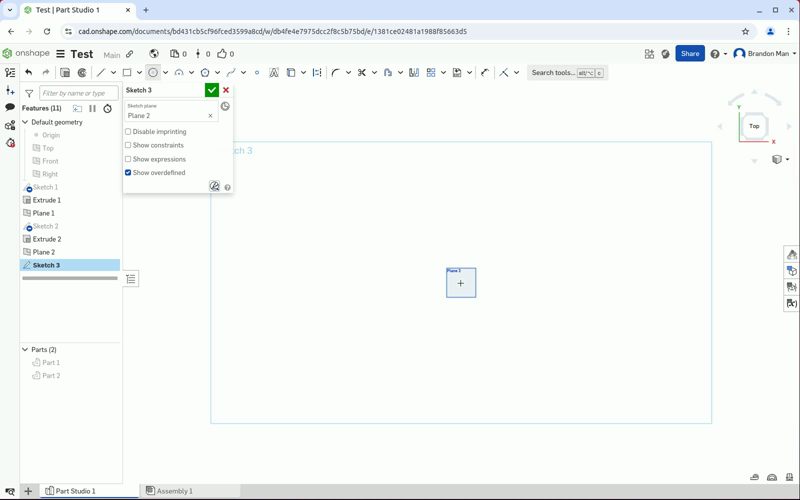
key_up(shift)
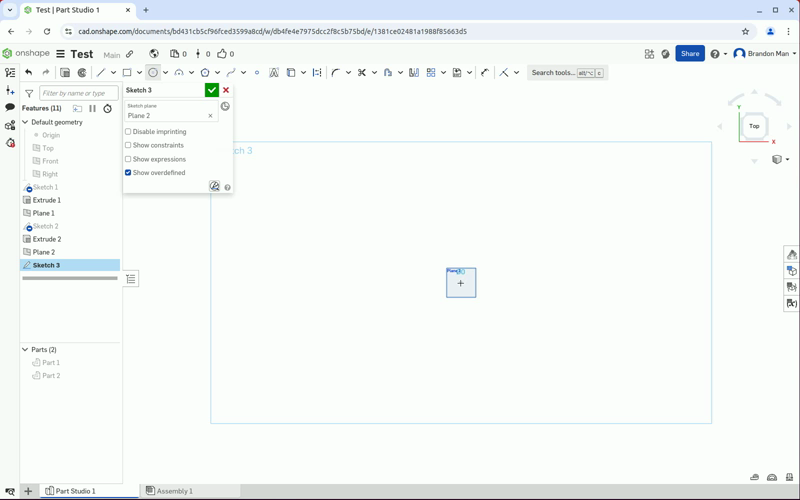
mouse_move(548, 282)
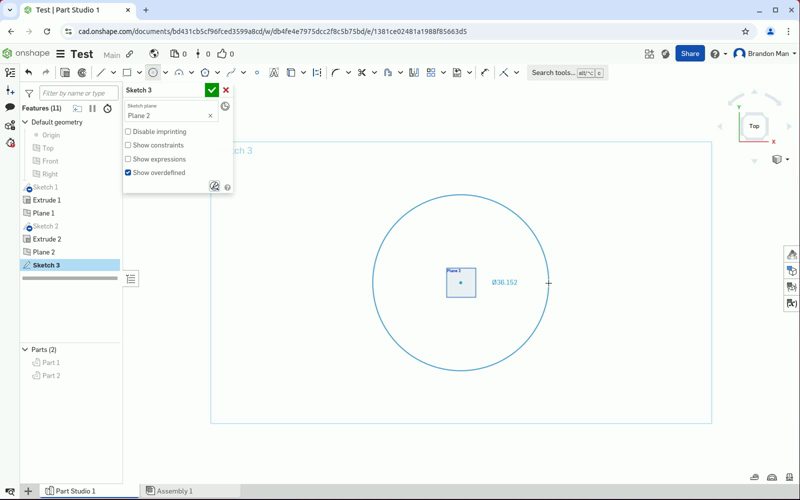
click(548, 282)
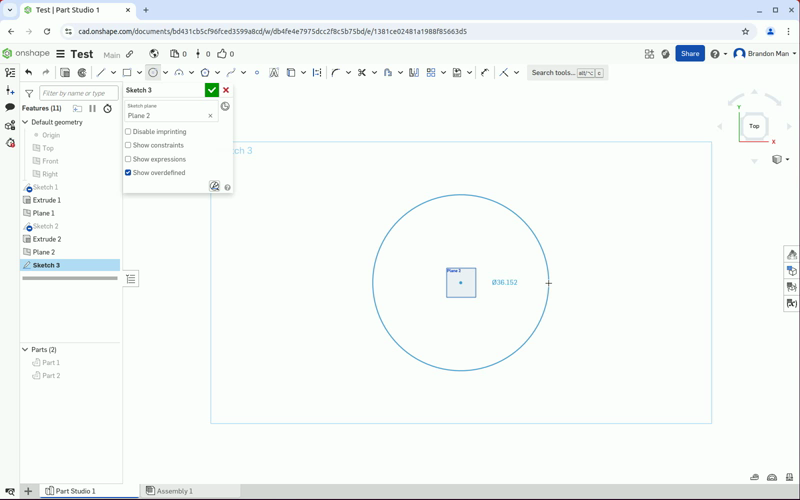
key(esc)
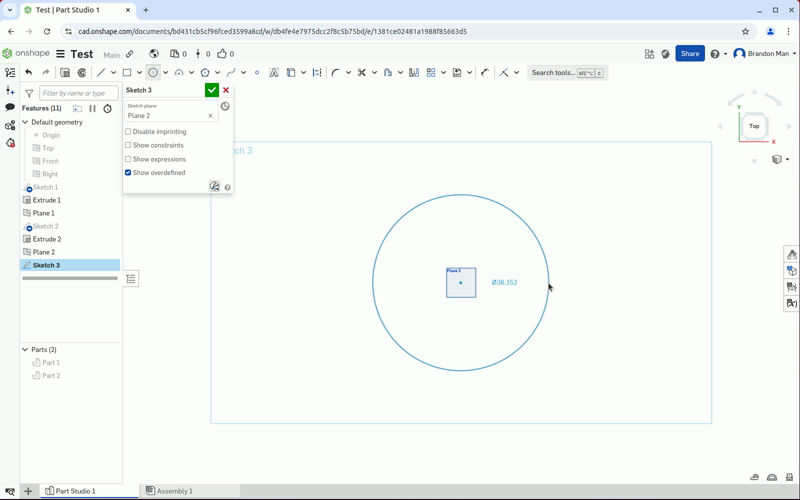
mouse_move(522, 311)
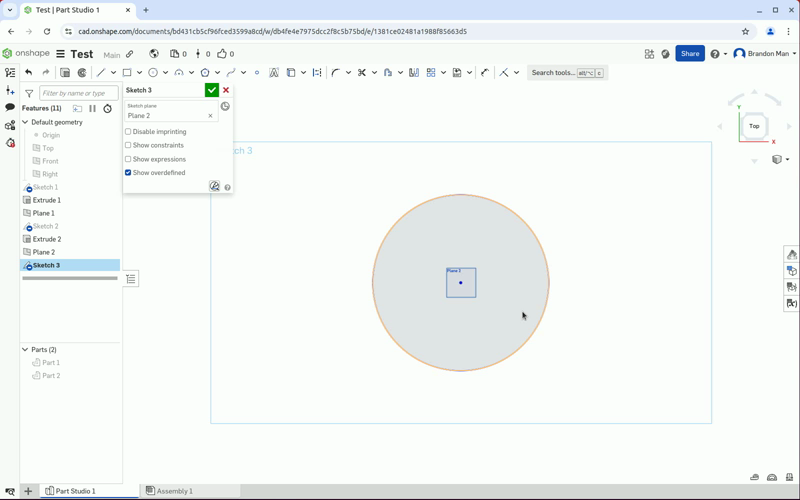
click(522, 311)
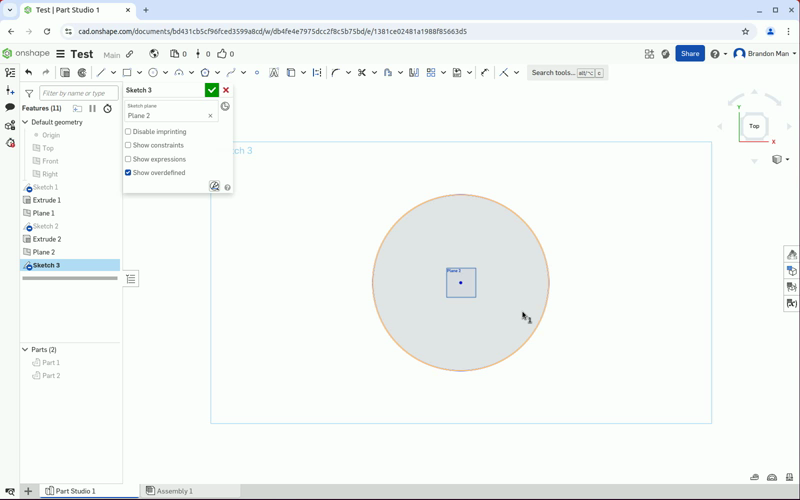
mouse_move(73, 352)
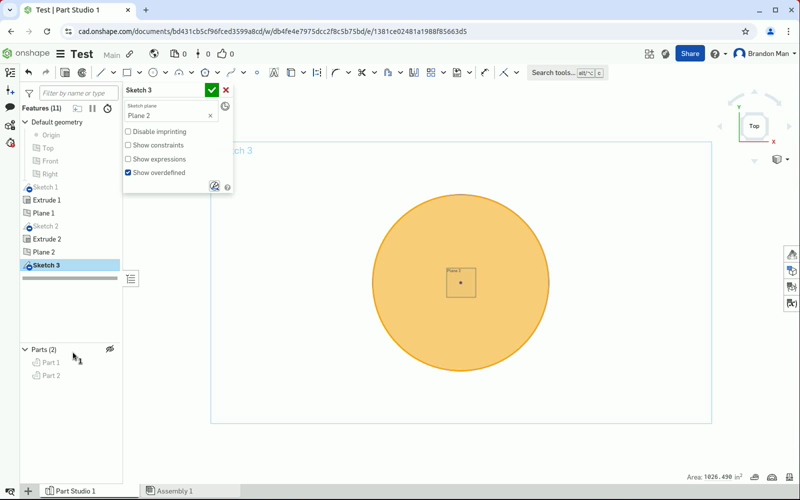
key(shift+y)
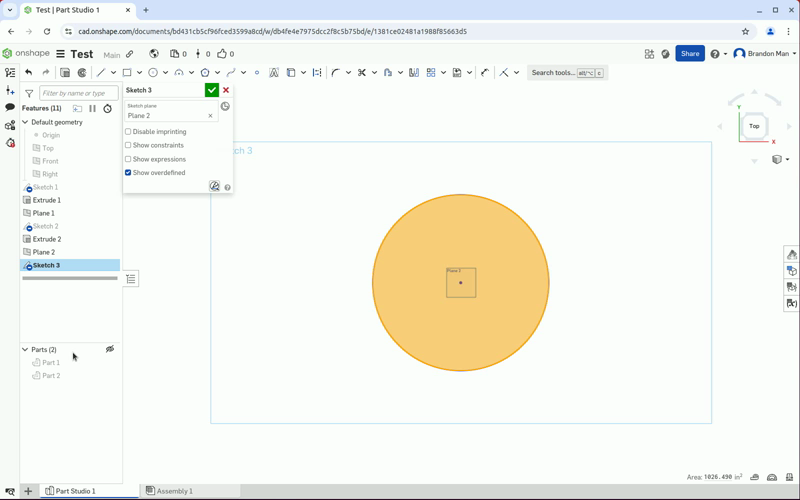
key(shift+e)
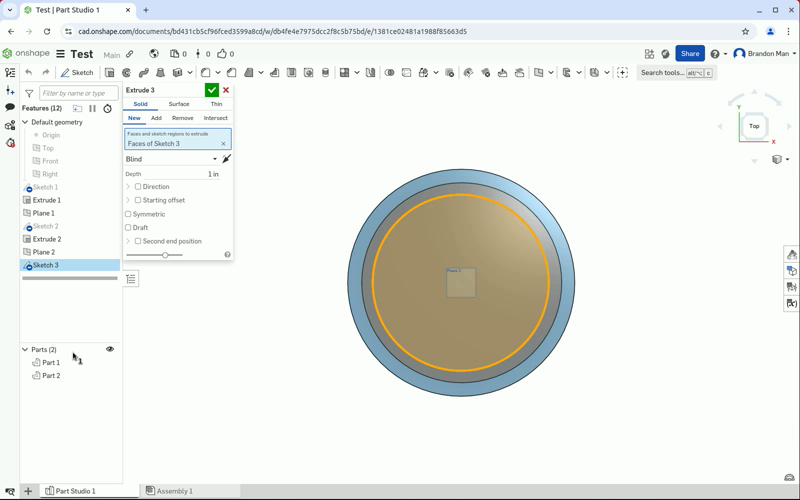
mouse_move(143, 106)
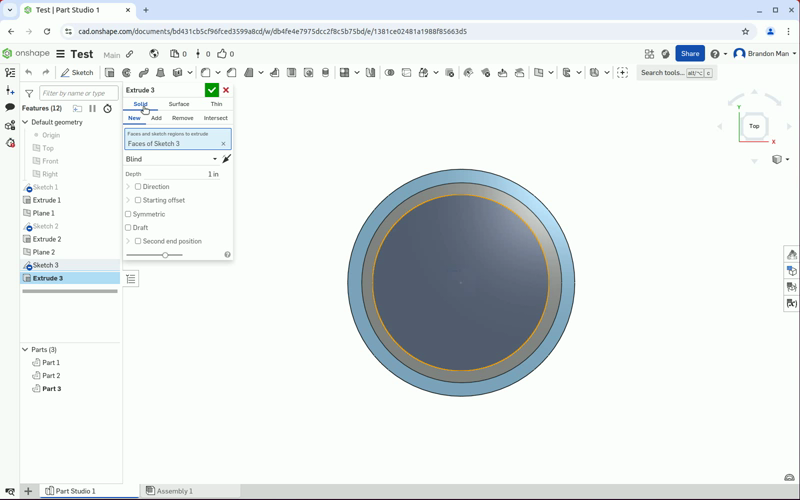
click(143, 106)
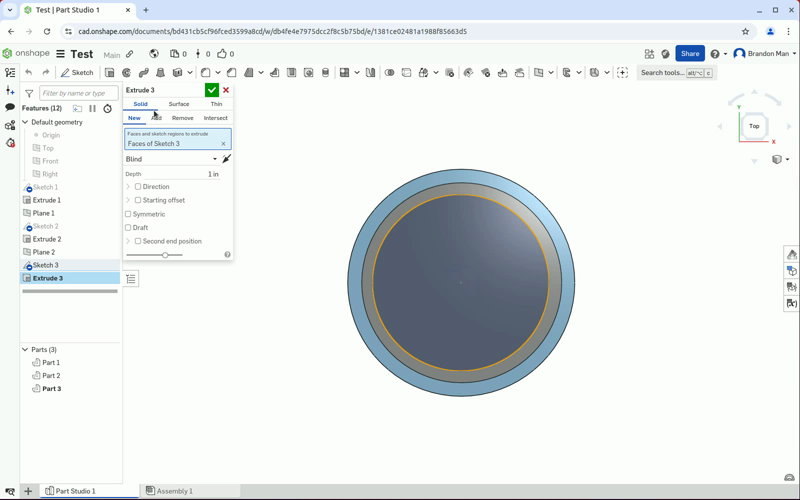
mouse_move(186, 120)
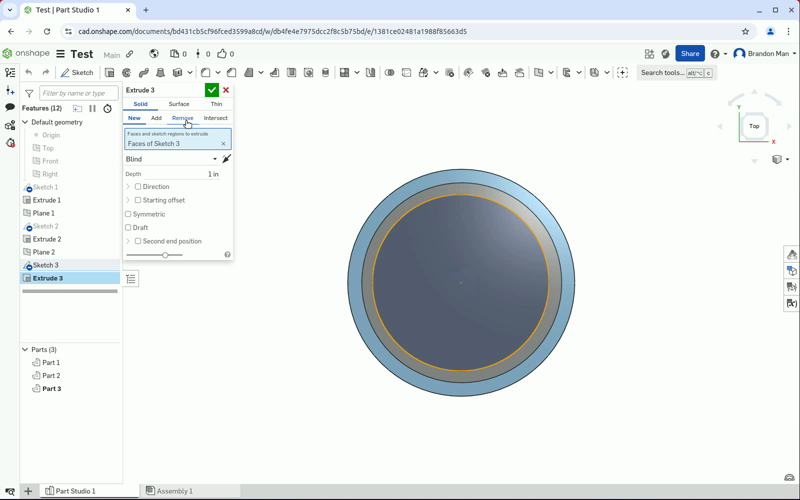
click(186, 120)
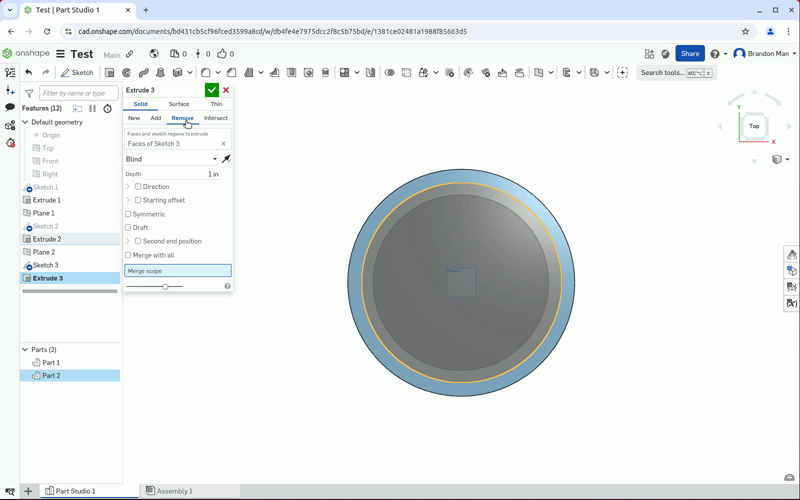
key(tab, 4)
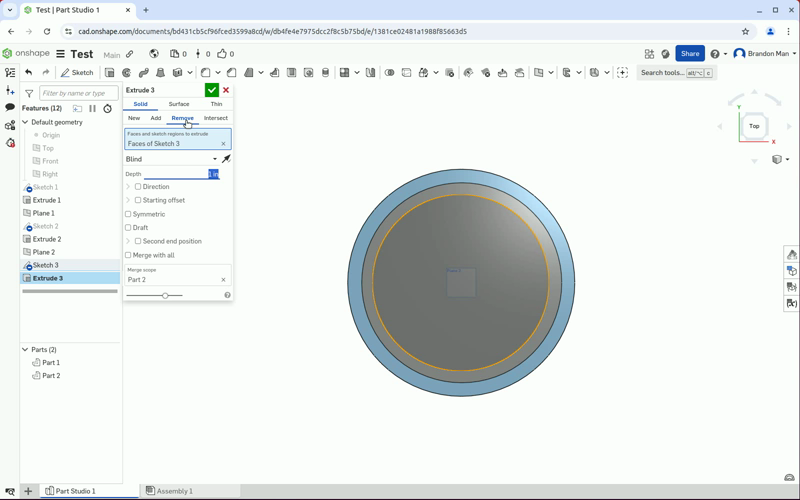
text(20.46)
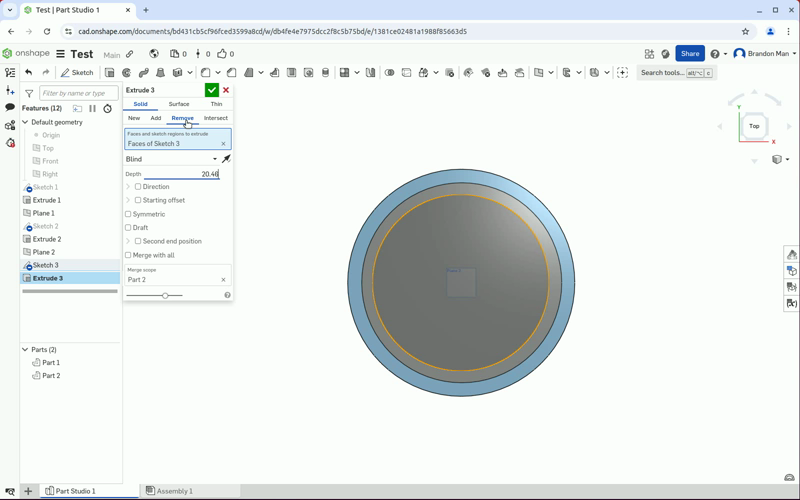
key(tab, 6)
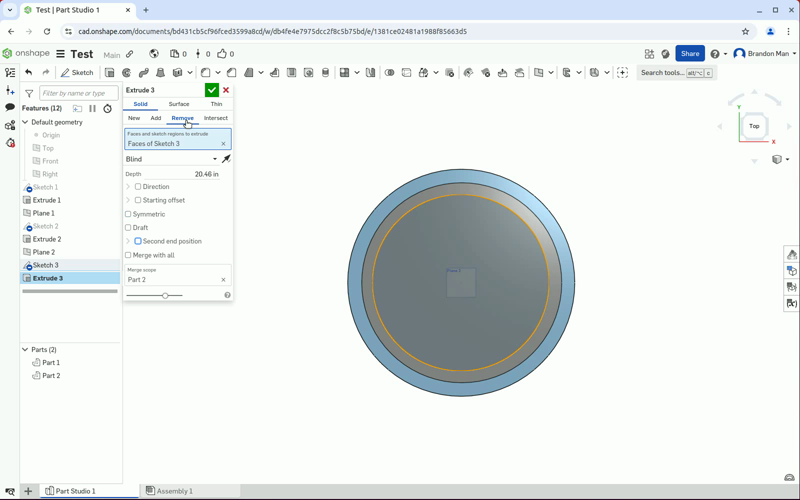
key(space)
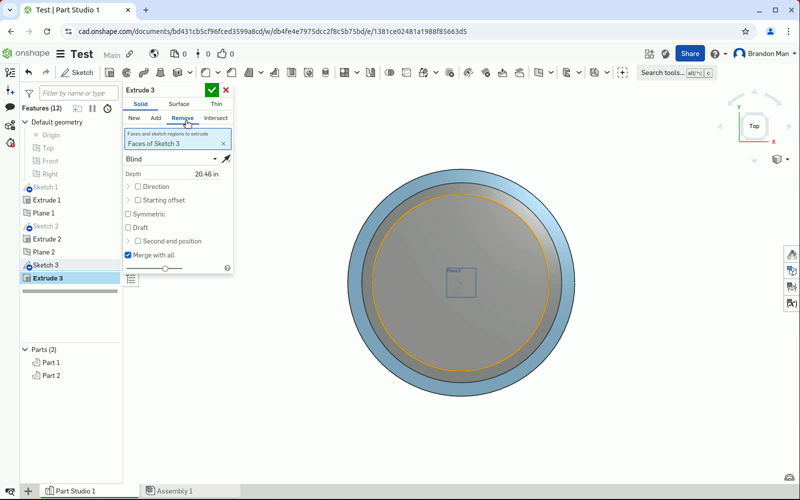
key(enter)
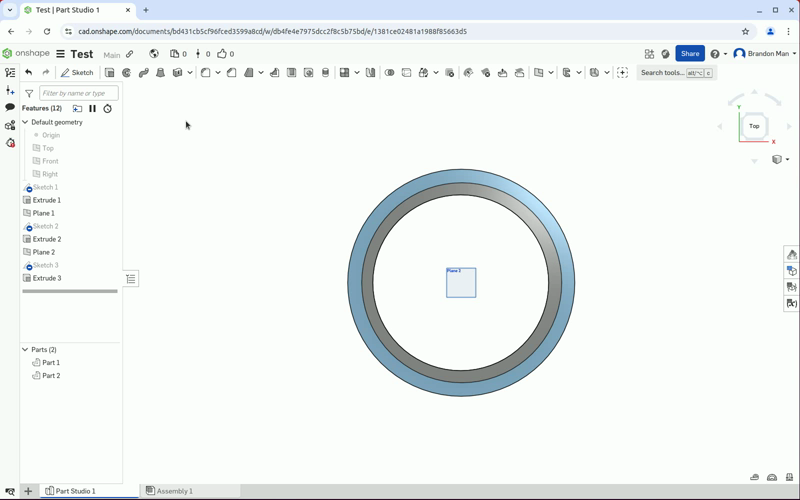
key(shift+h)
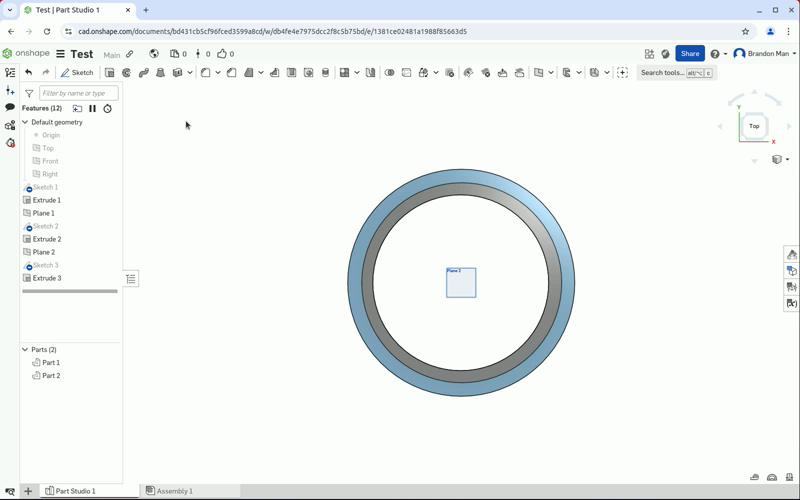
key(shift+h)
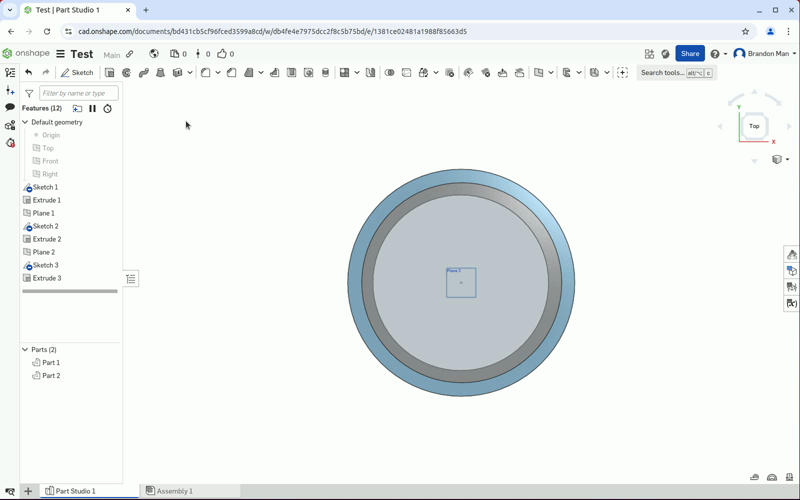
key(shift+7)
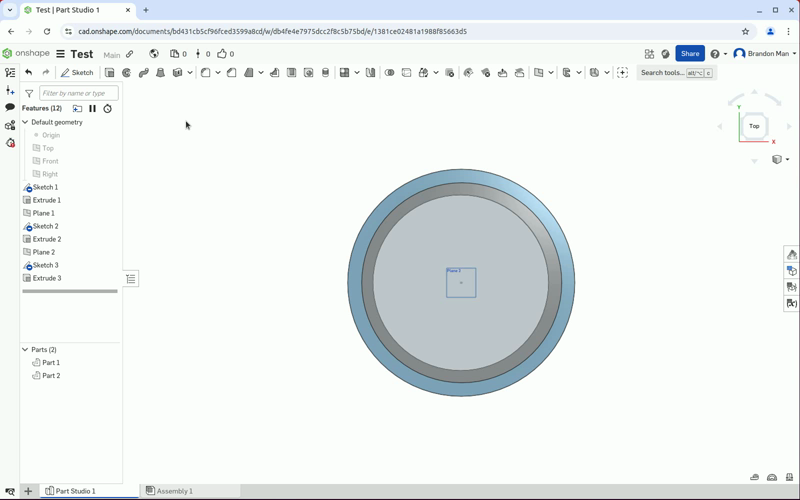
key(up, 3)
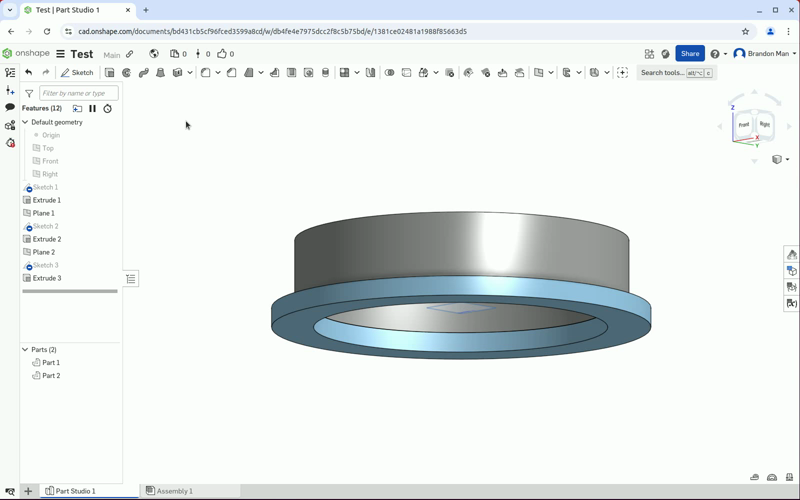
key(left, 3)
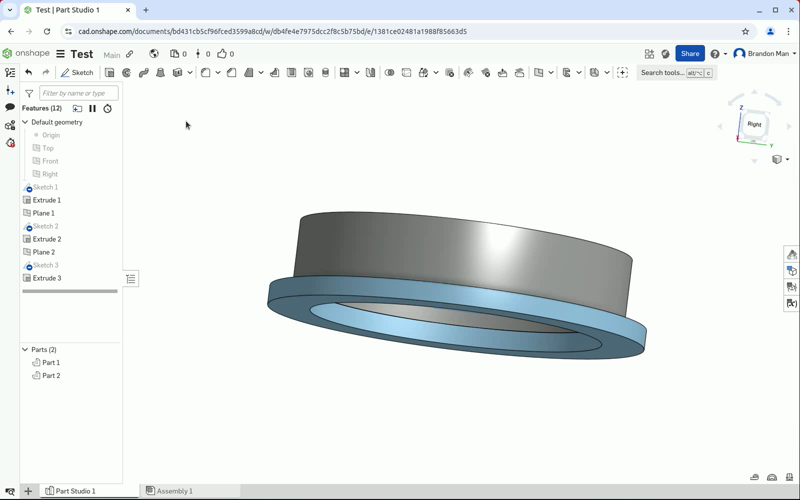
key(right, 3)
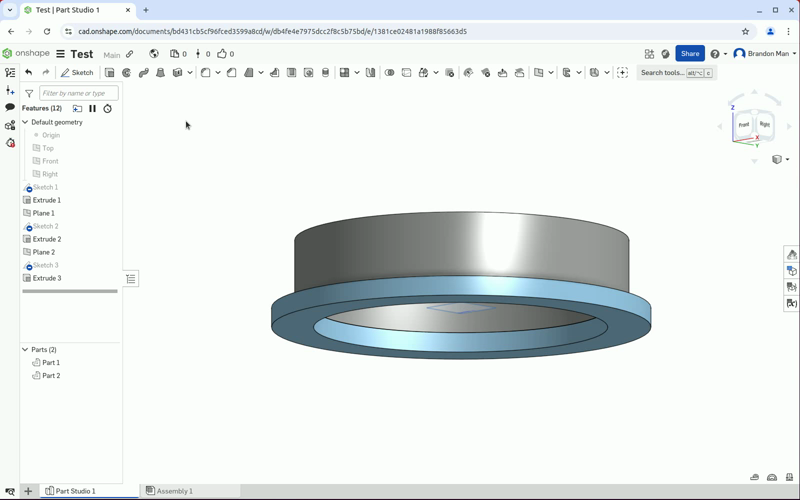
key(down, 3)
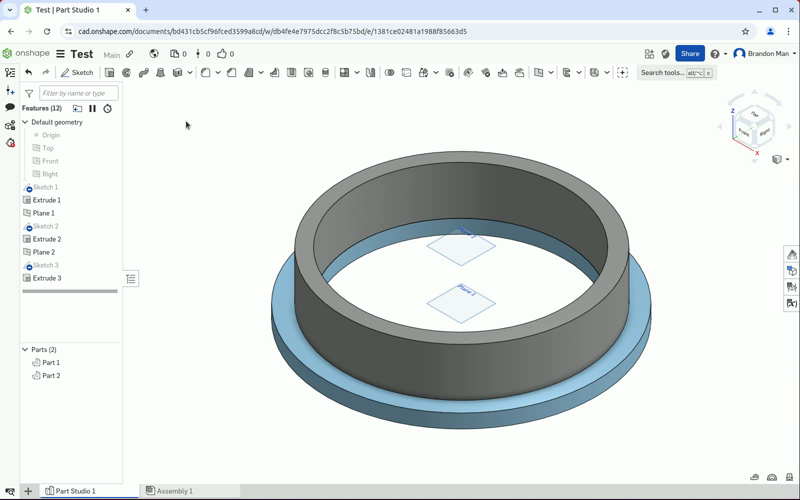
mouse_move(73, 189)
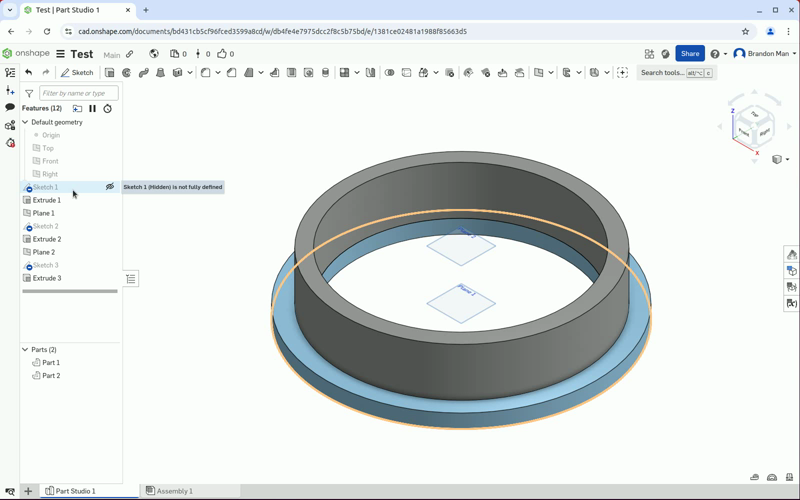
click(73, 189)